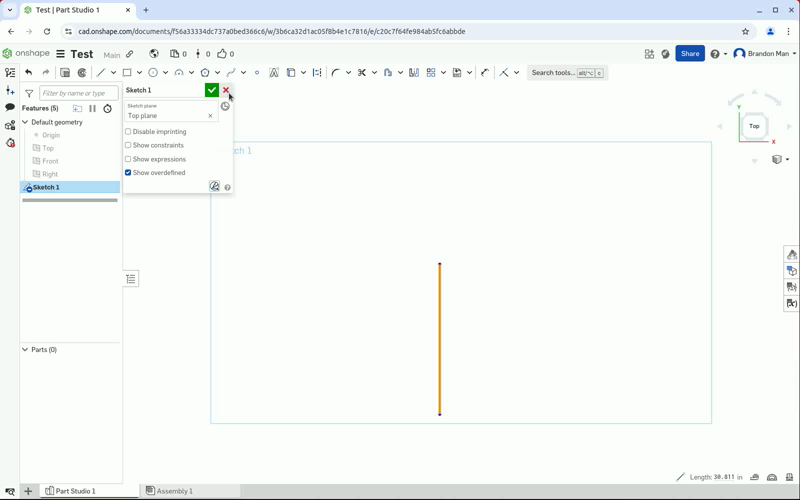
key(shift+h)
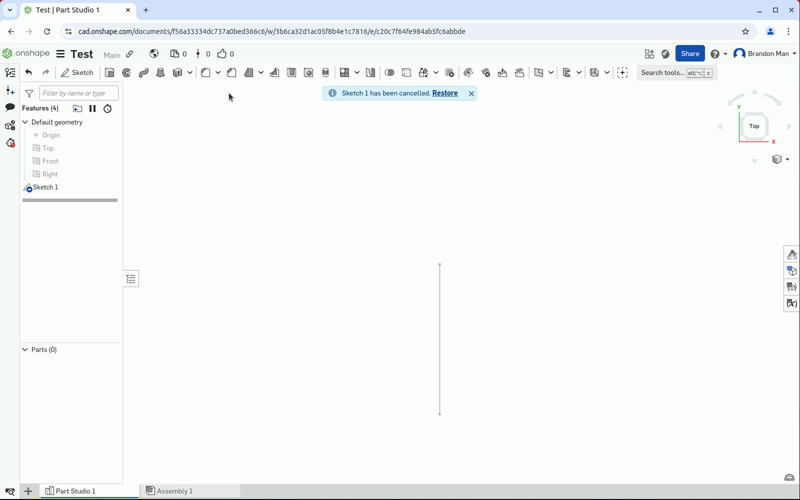
mouse_move(73, 352)
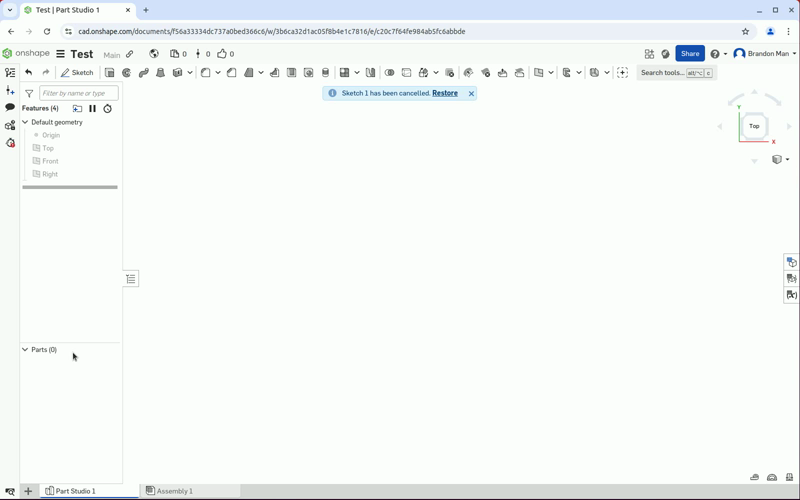
key(y)
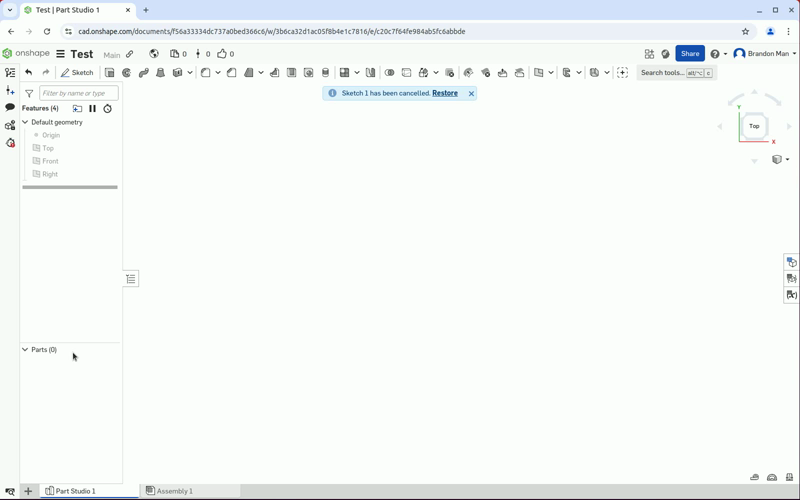
key(shift+p)
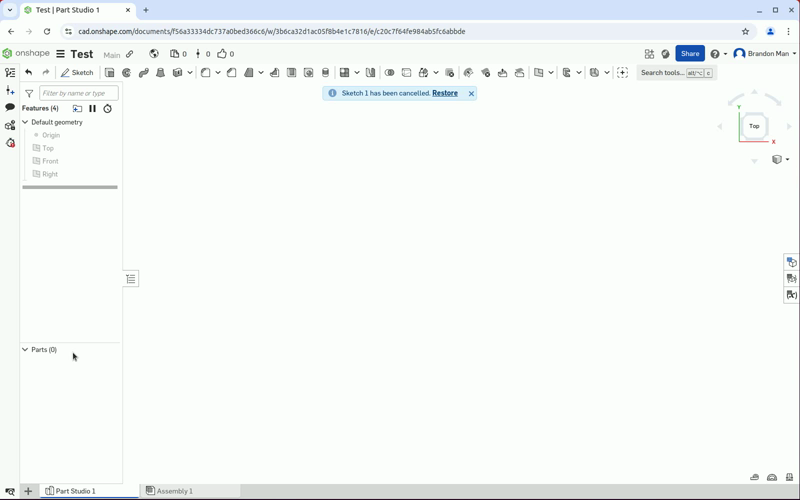
key(space)
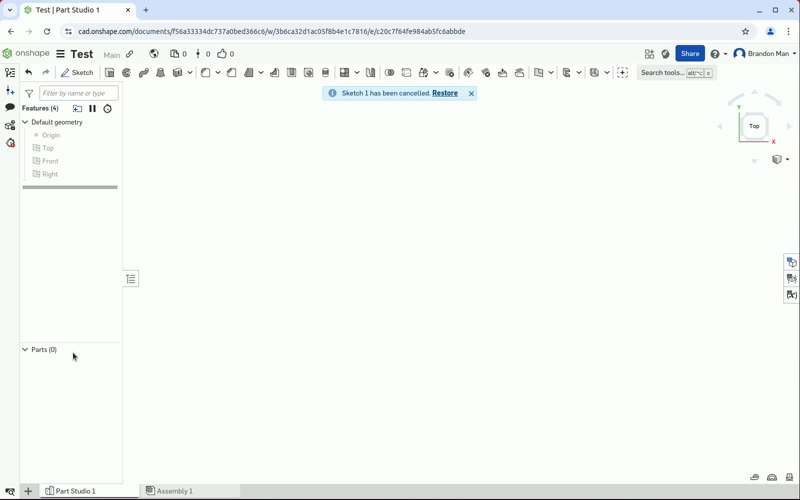
key_down(shift)
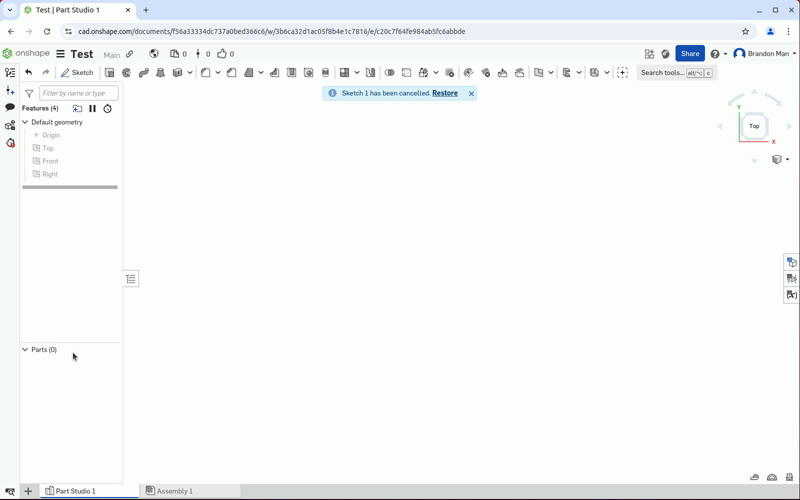
key(up)
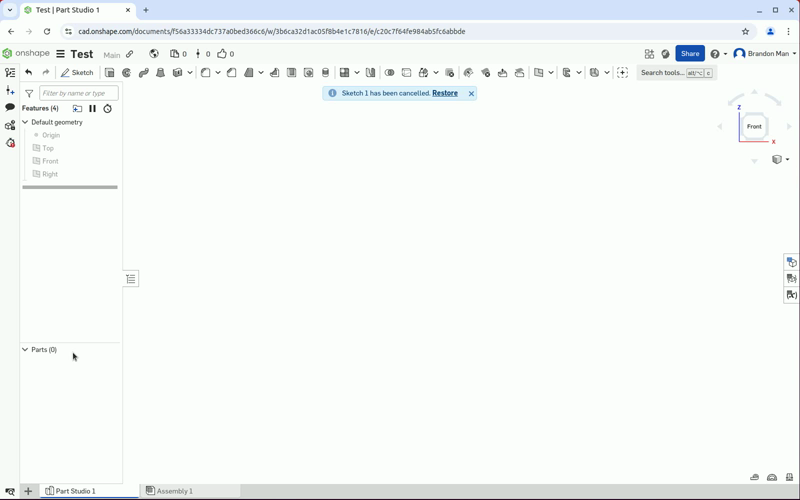
key_up(shift)
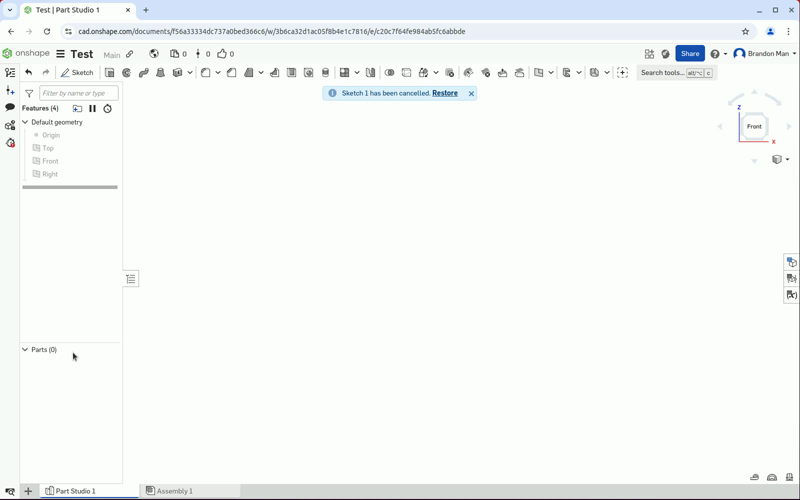
mouse_move(73, 352)
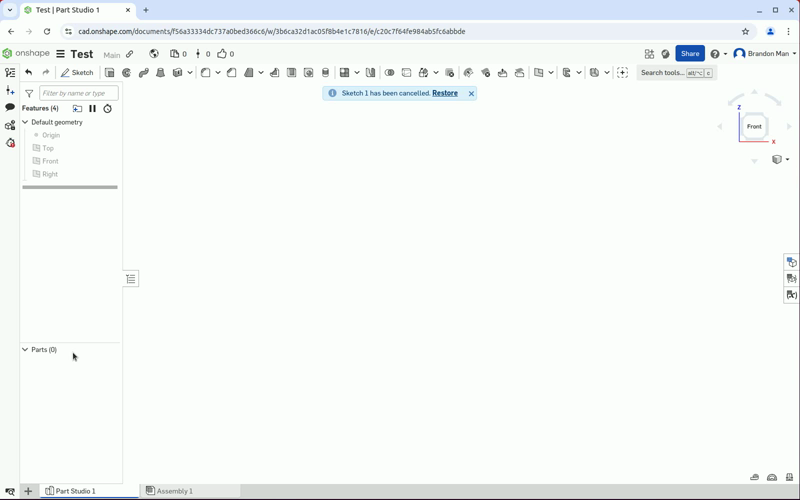
key(shift+y)
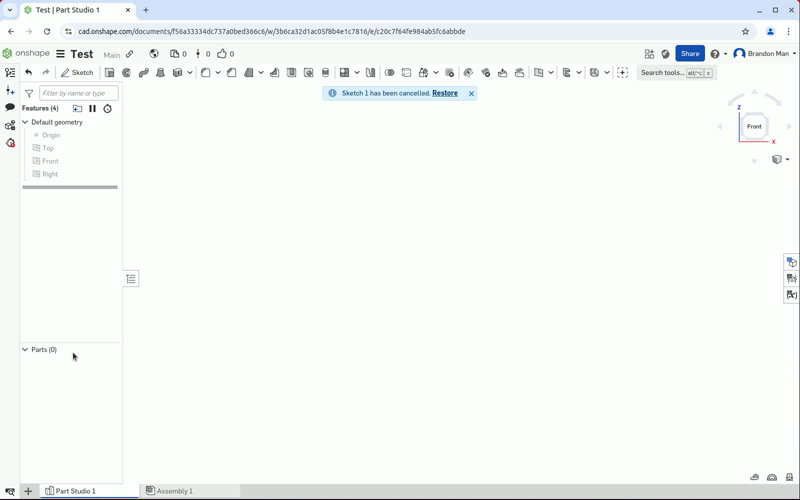
key(shift+s)
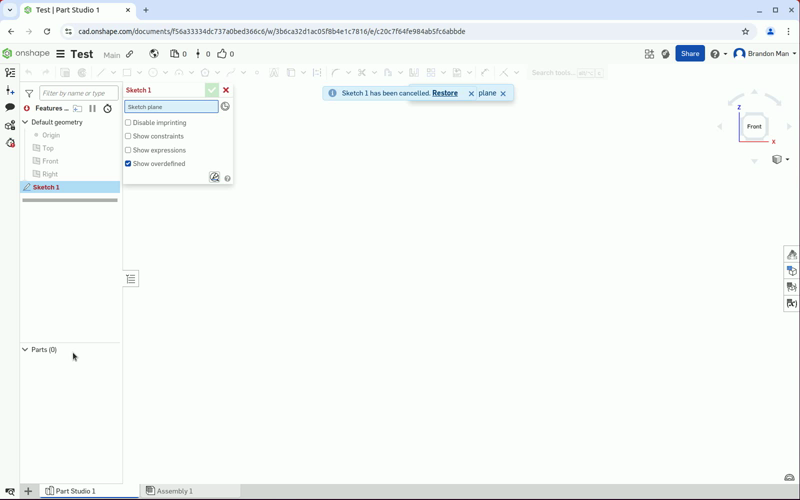
mouse_move(73, 163)
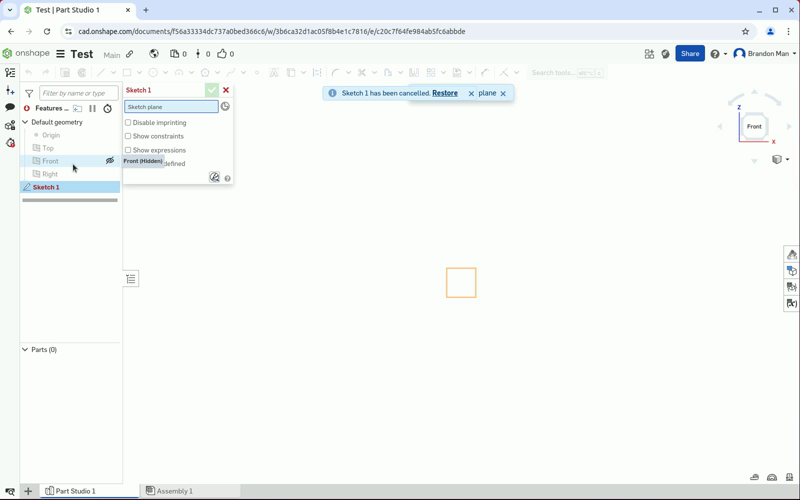
click(73, 163)
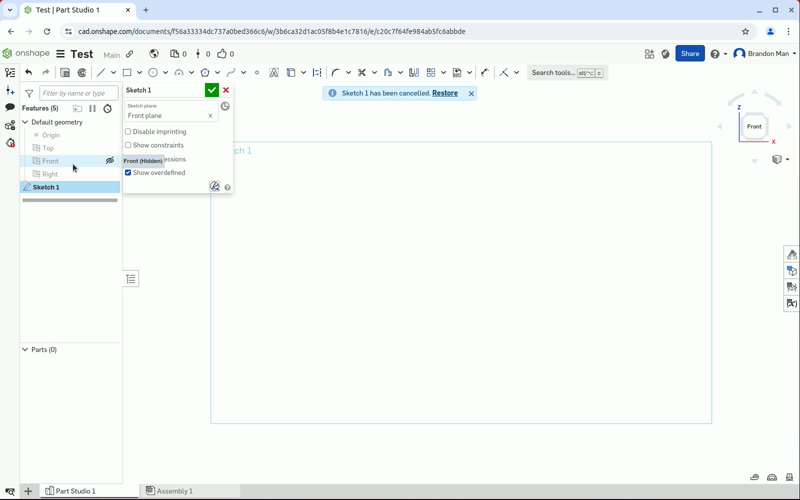
mouse_move(73, 352)
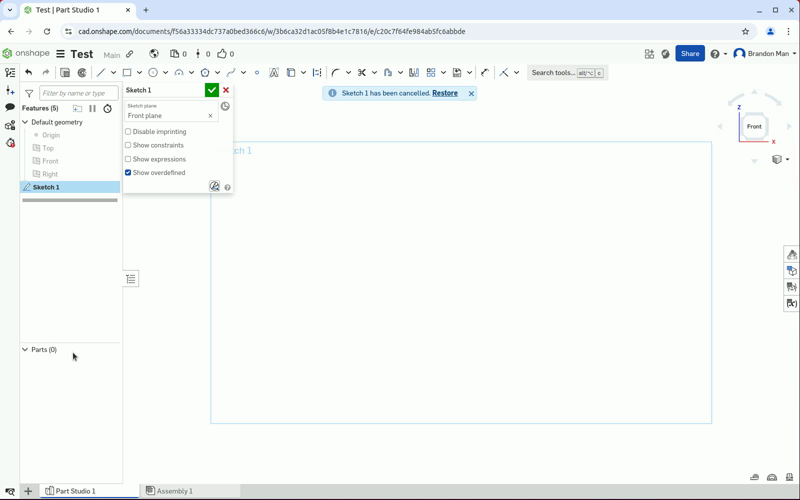
key(y)
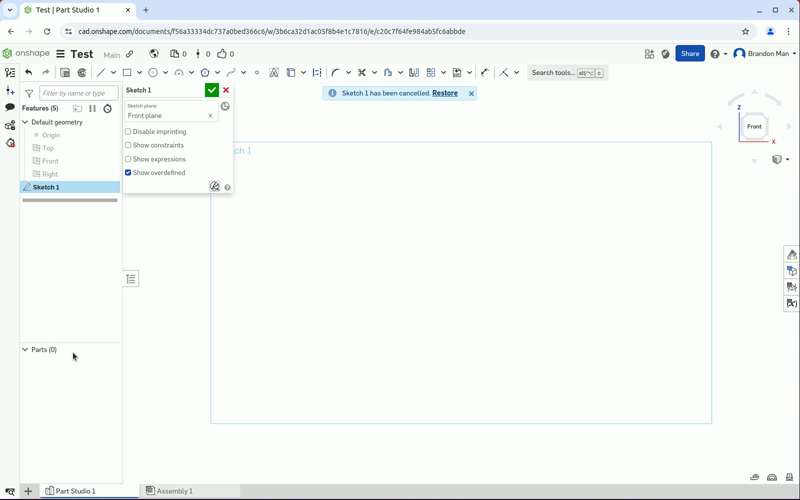
key(l)
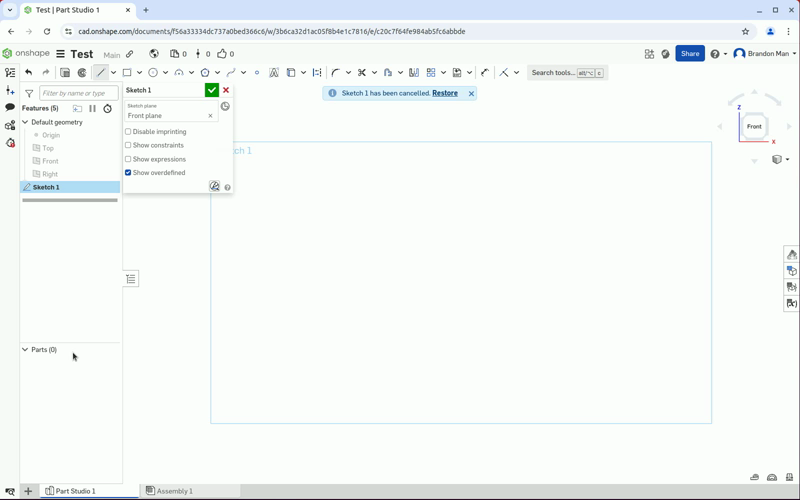
key_down(shift)
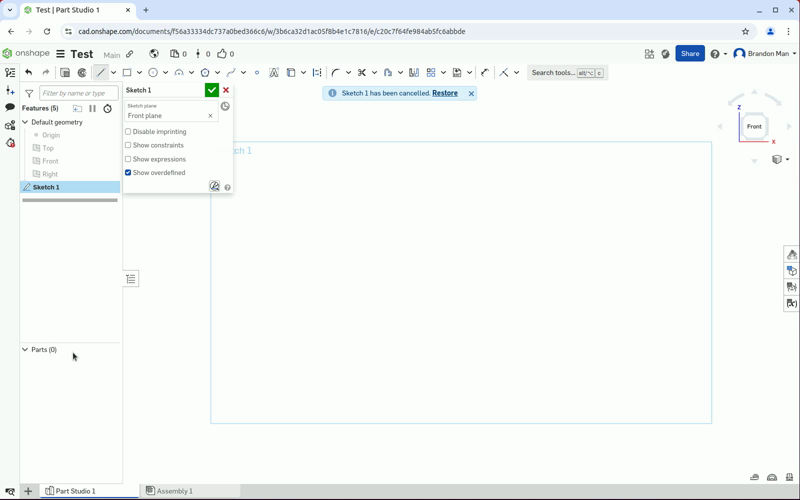
mouse_move(353, 309)
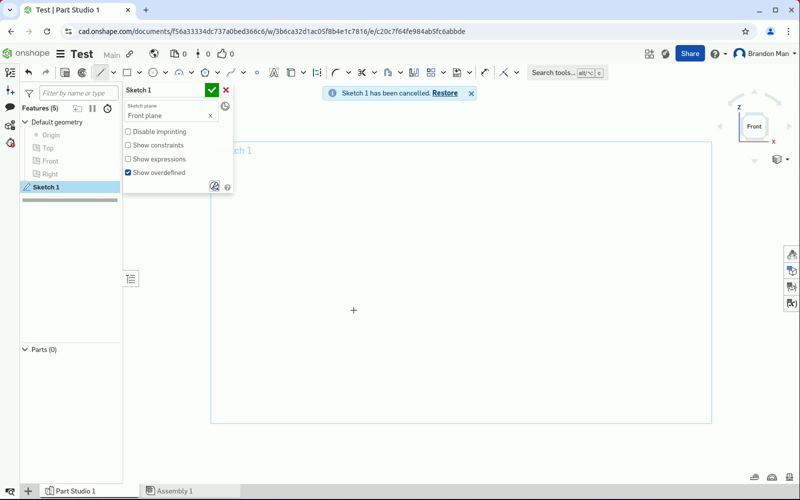
click(353, 309)
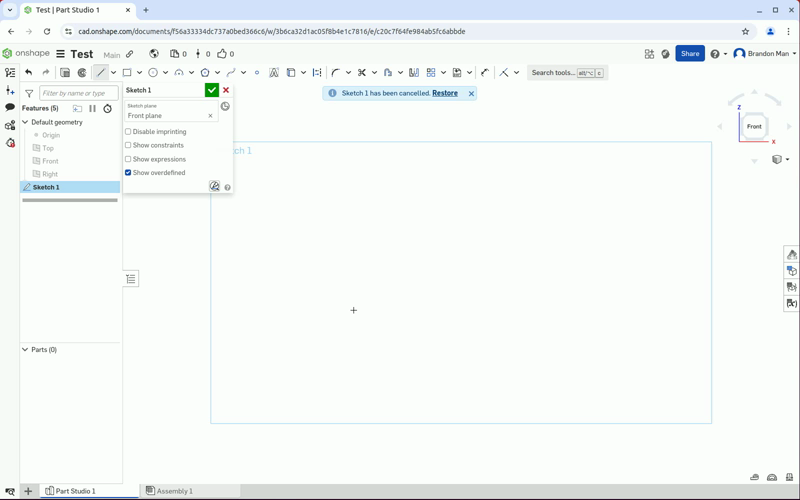
key_up(shift)
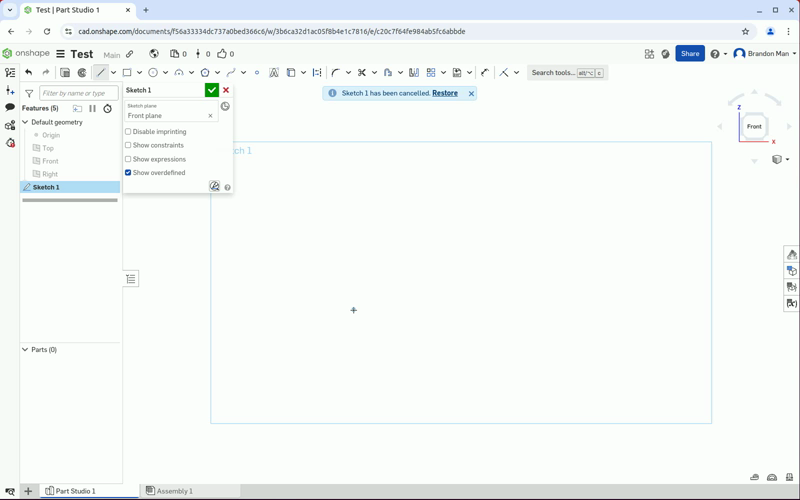
key_down(shift)
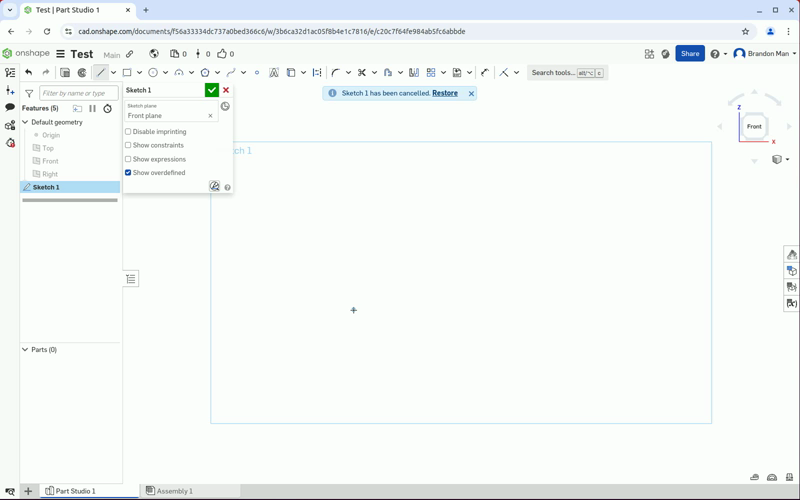
mouse_move(567, 309)
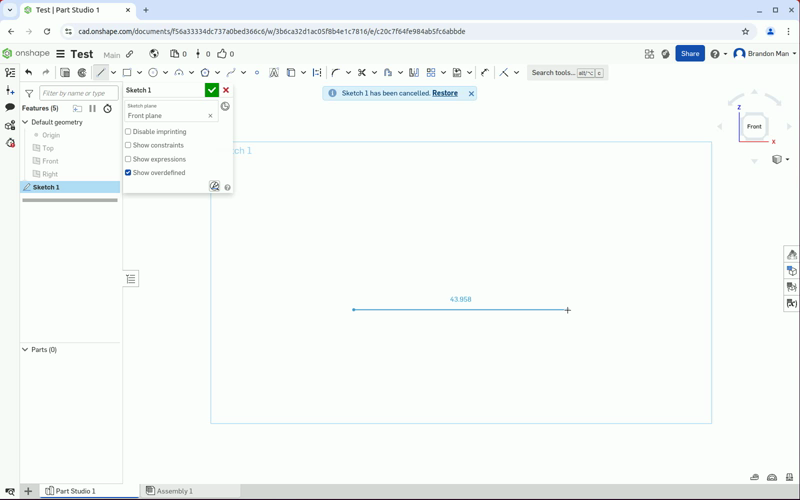
click(567, 309)
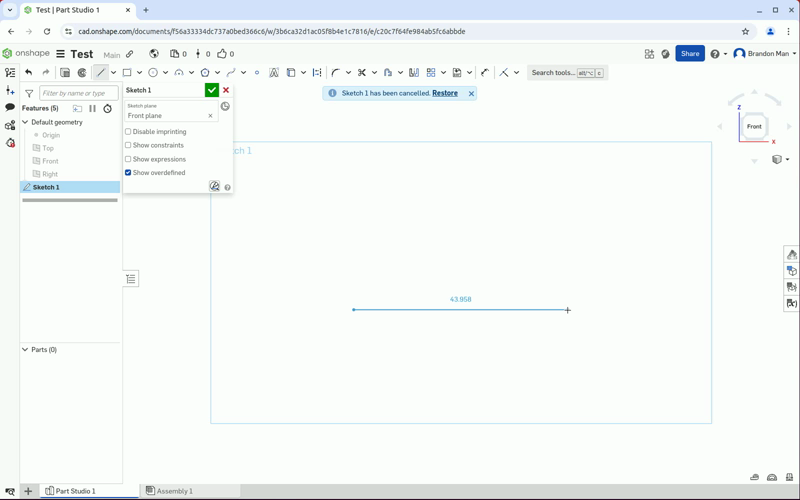
key_up(shift)
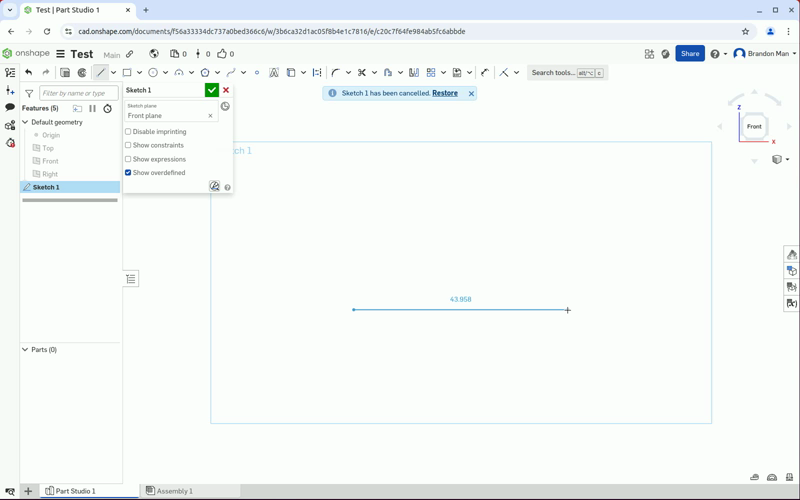
key_down(shift)
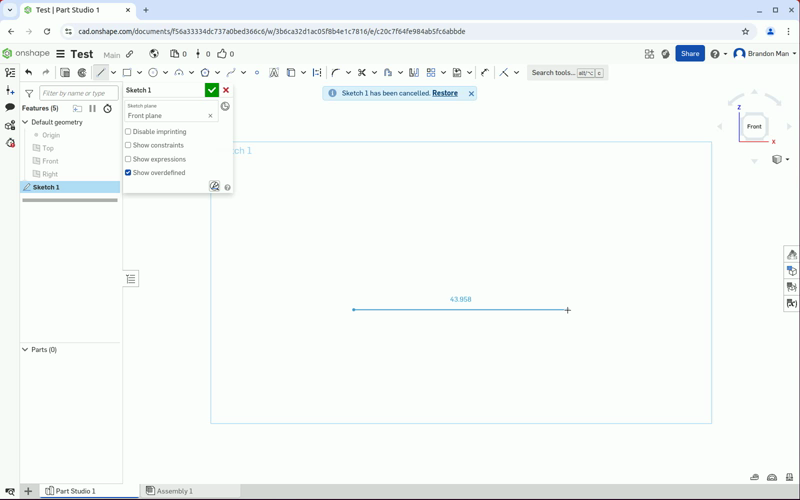
mouse_move(589, 309)
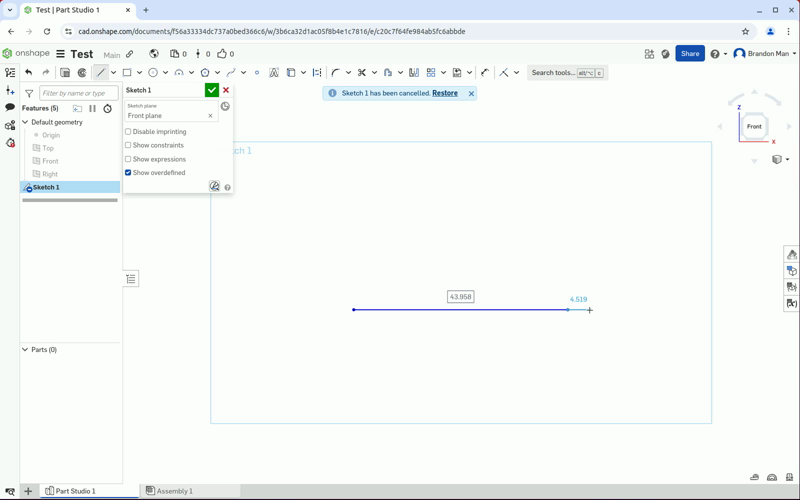
mouse_move(567, 255)
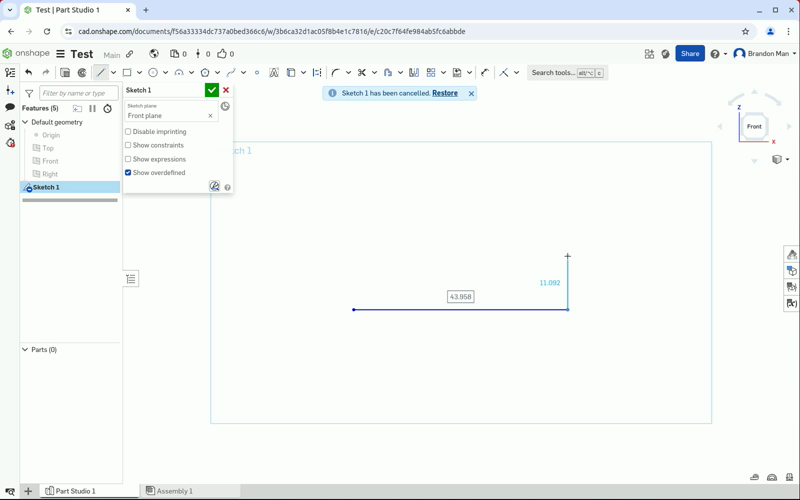
click(567, 255)
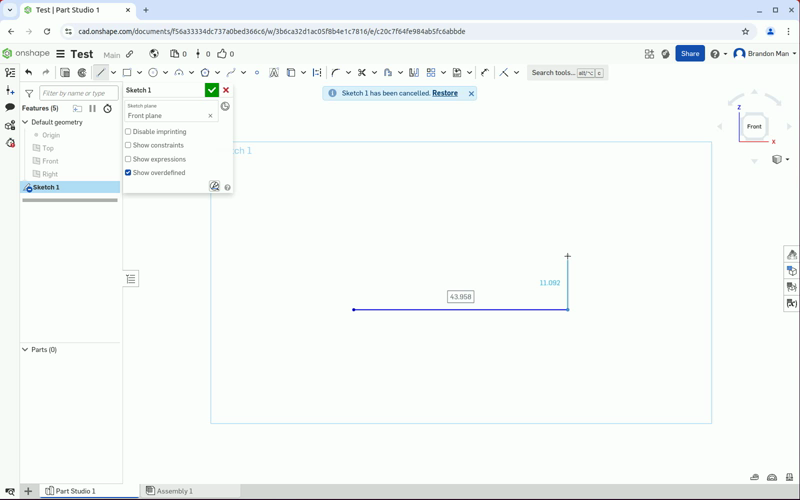
key_up(shift)
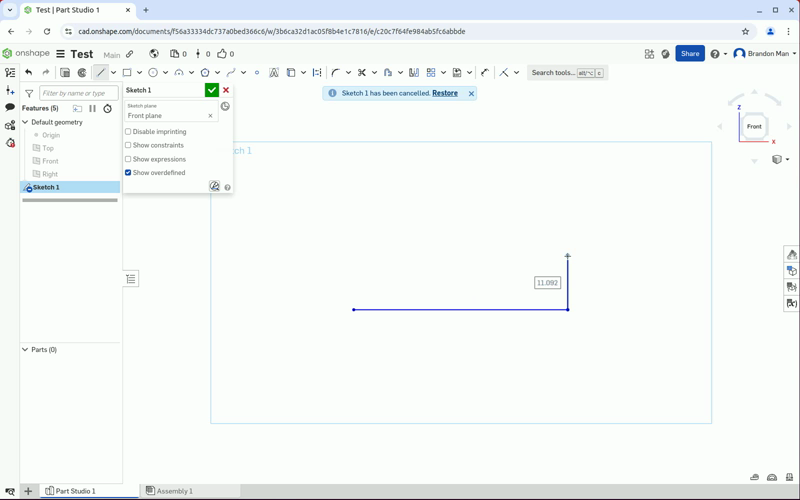
key_down(shift)
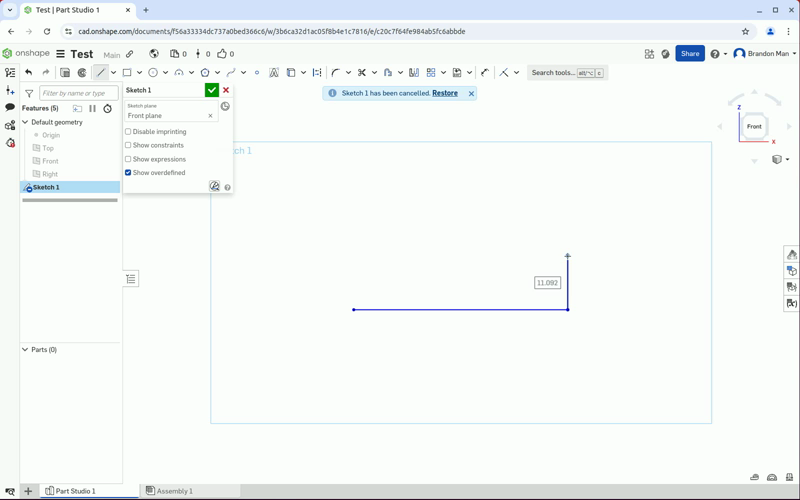
mouse_move(353, 255)
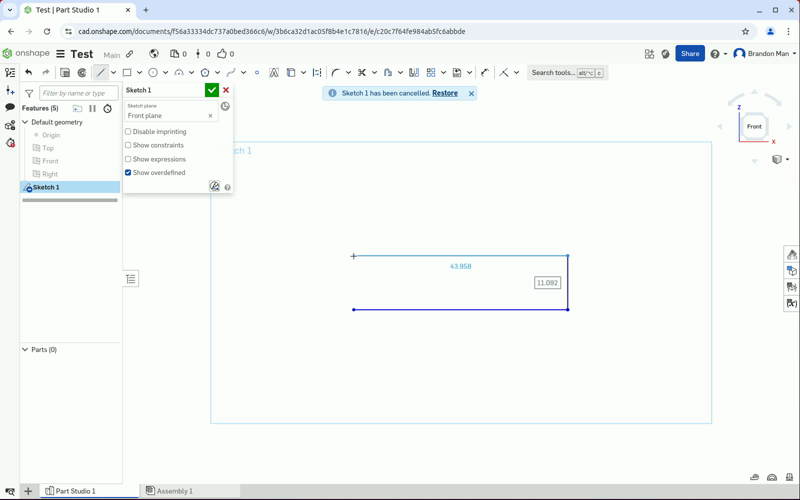
click(353, 255)
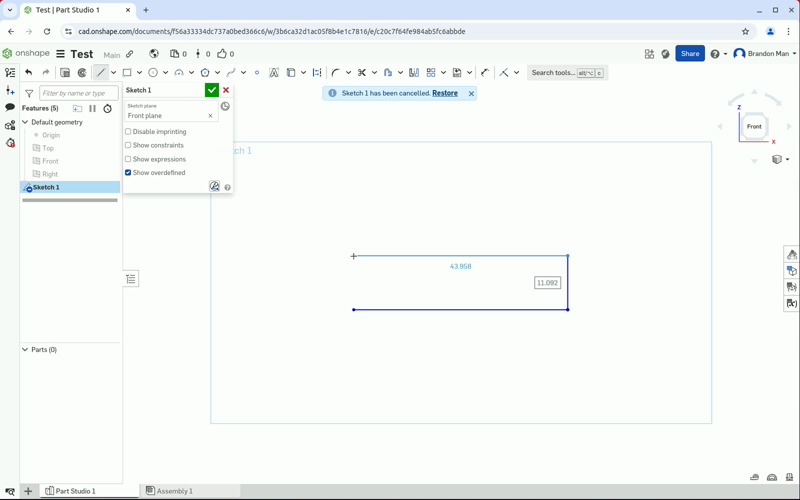
key_up(shift)
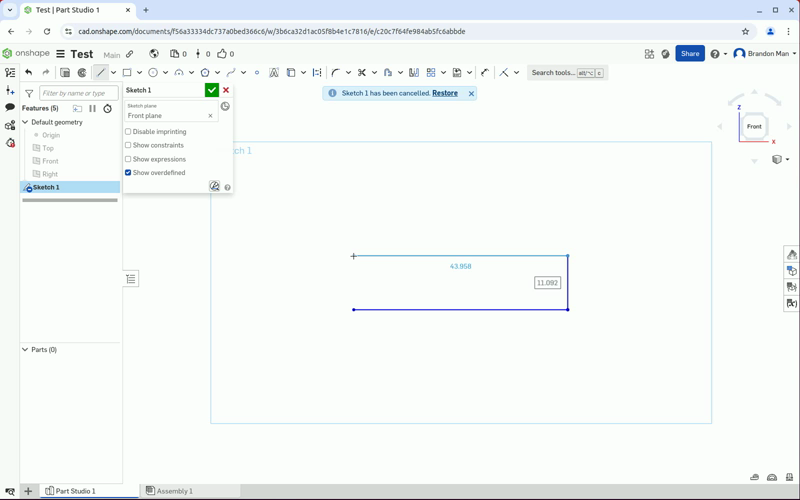
mouse_move(383, 255)
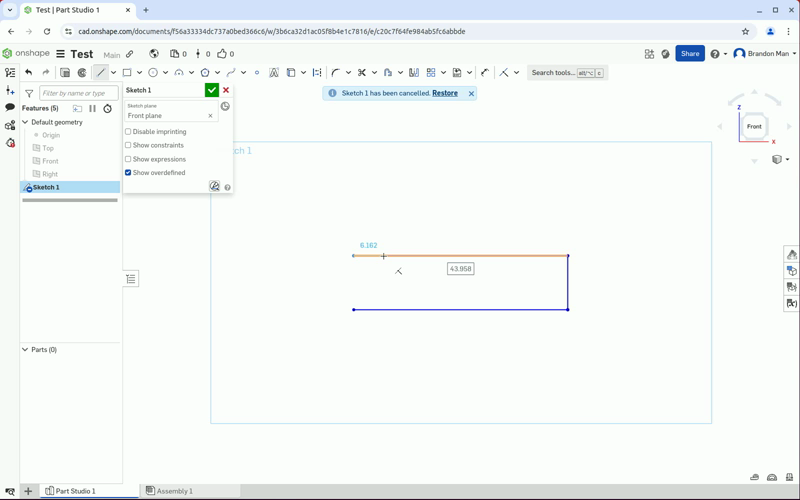
key_down(shift)
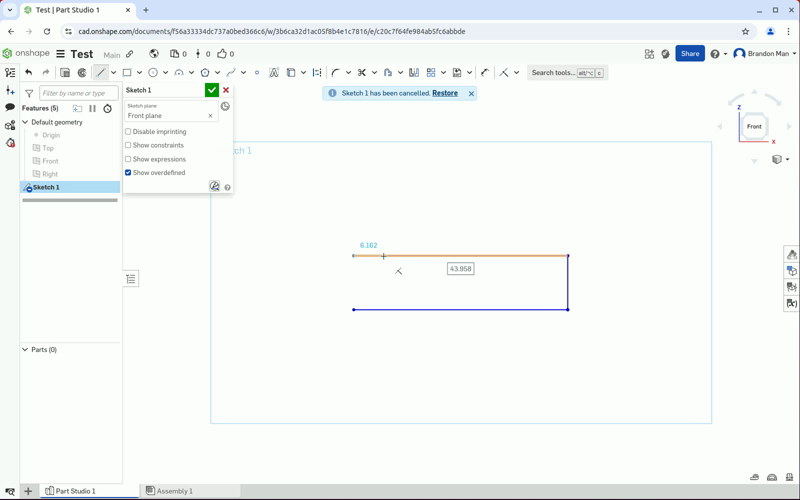
mouse_move(353, 309)
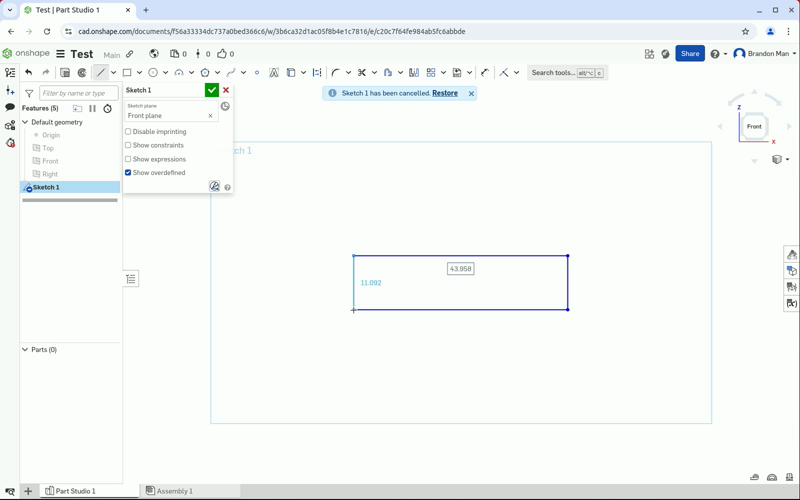
key_up(shift)
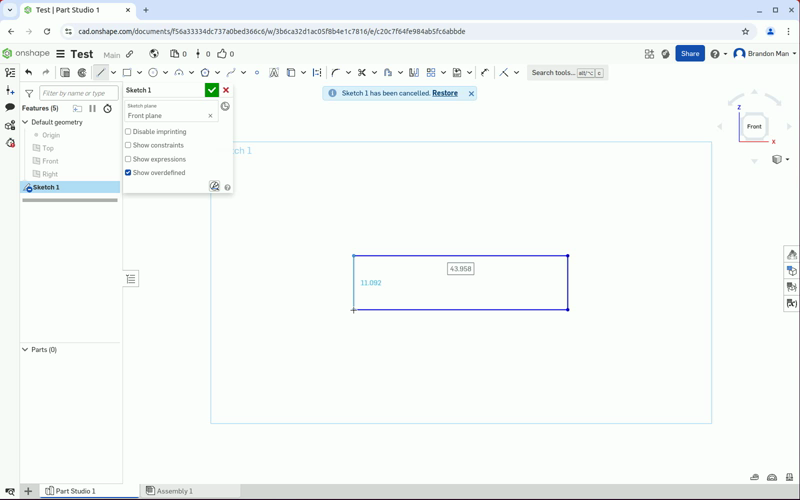
click(353, 309)
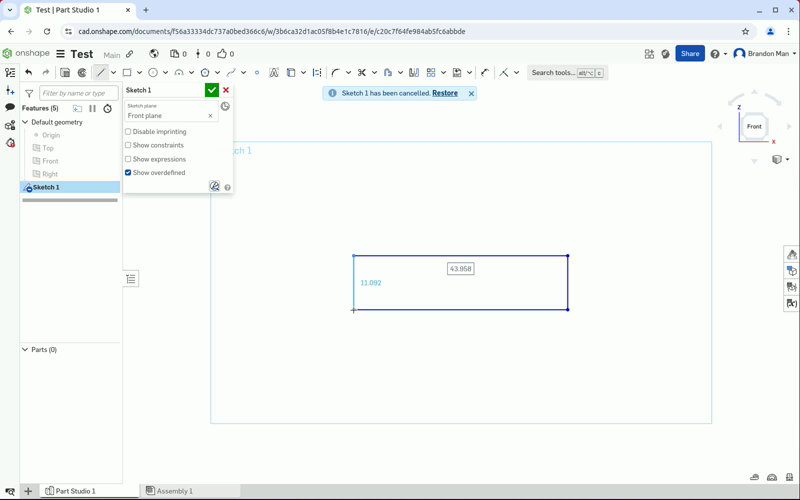
key(esc)
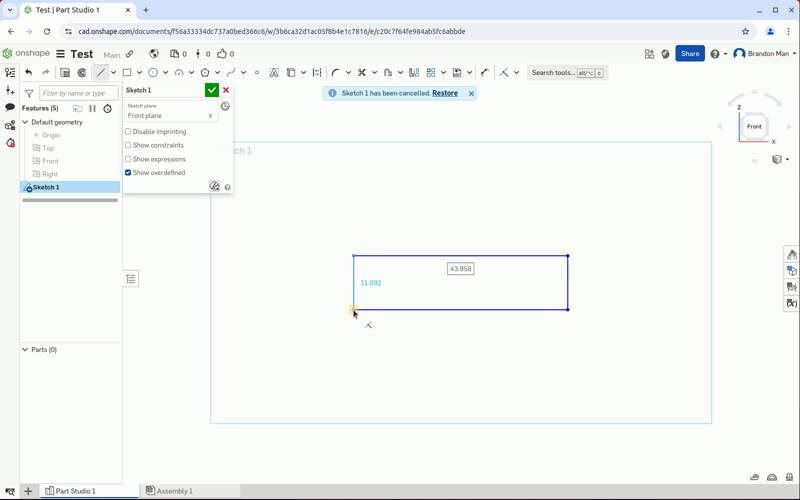
mouse_move(435, 275)
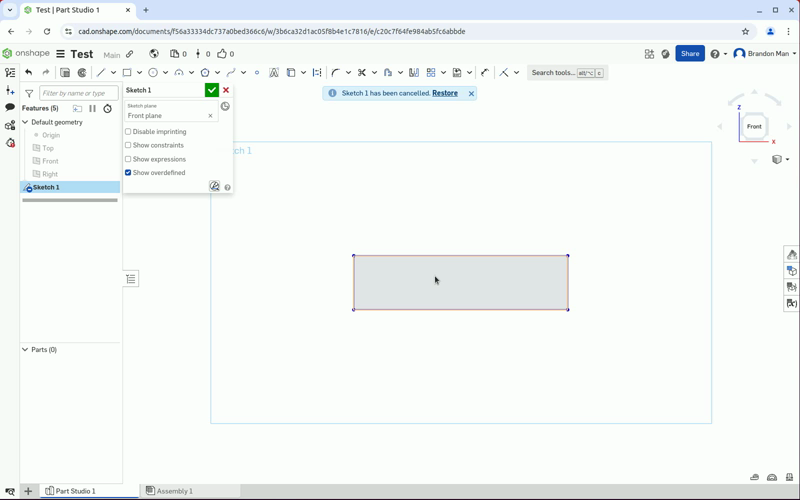
click(435, 275)
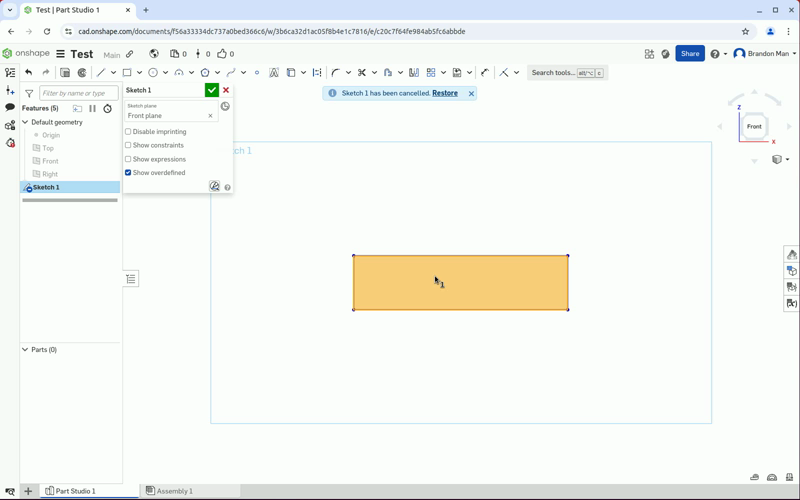
mouse_move(73, 352)
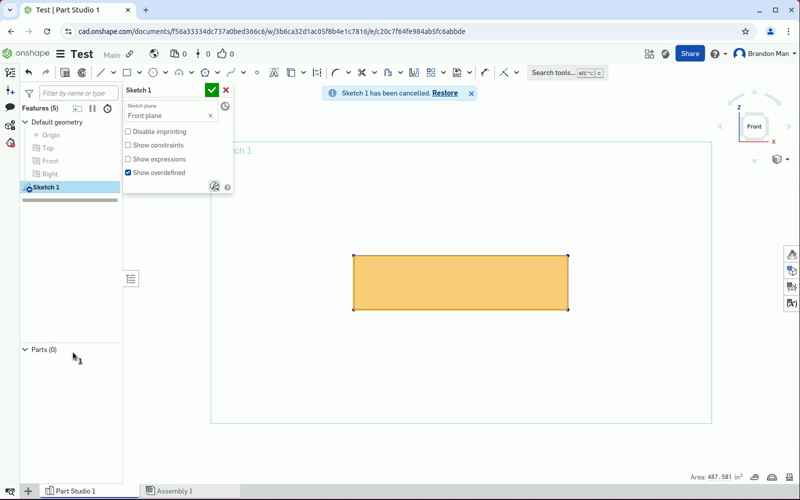
key(shift+y)
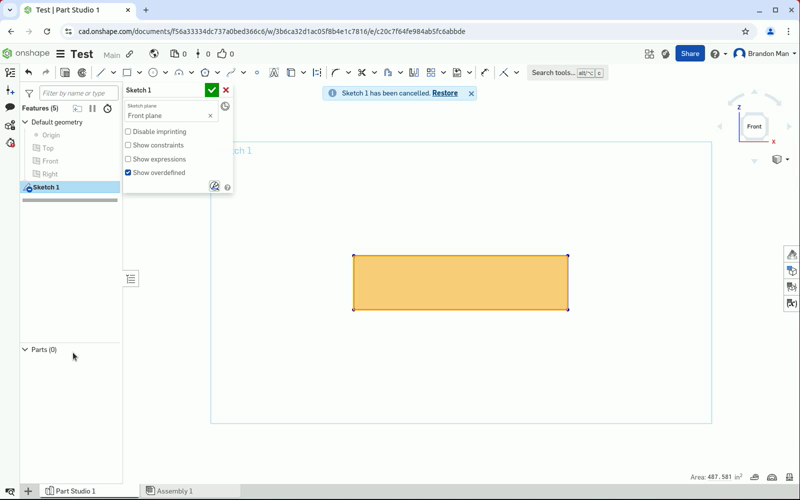
key(shift+e)
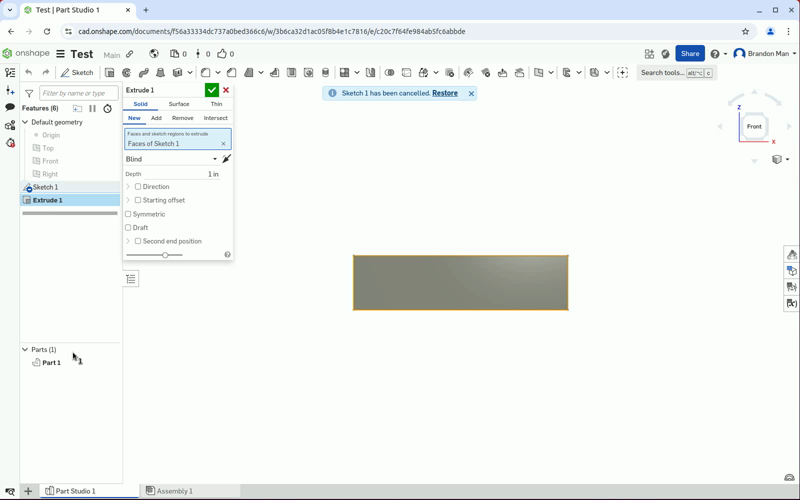
mouse_move(143, 106)
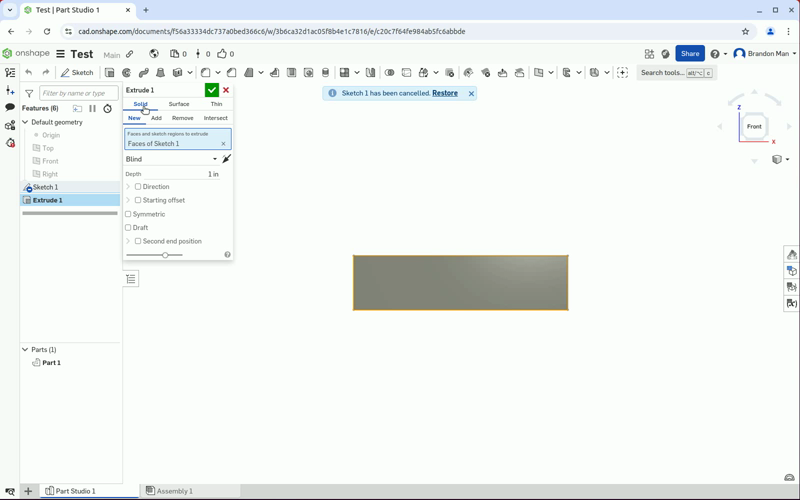
click(143, 106)
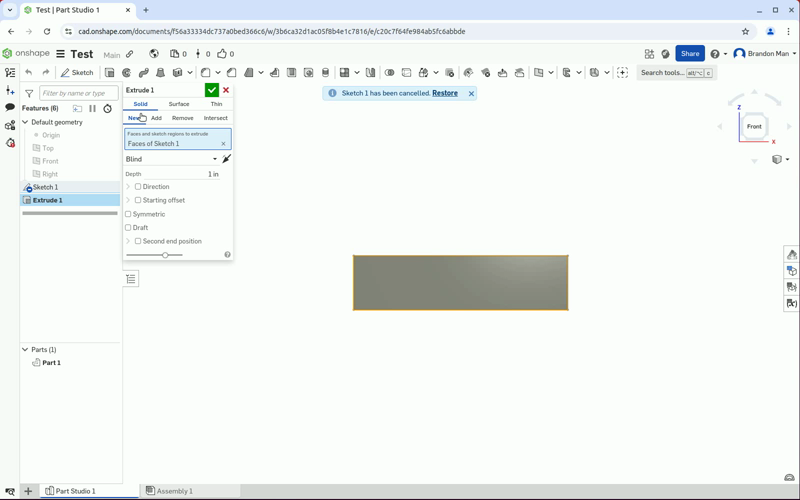
mouse_move(137, 120)
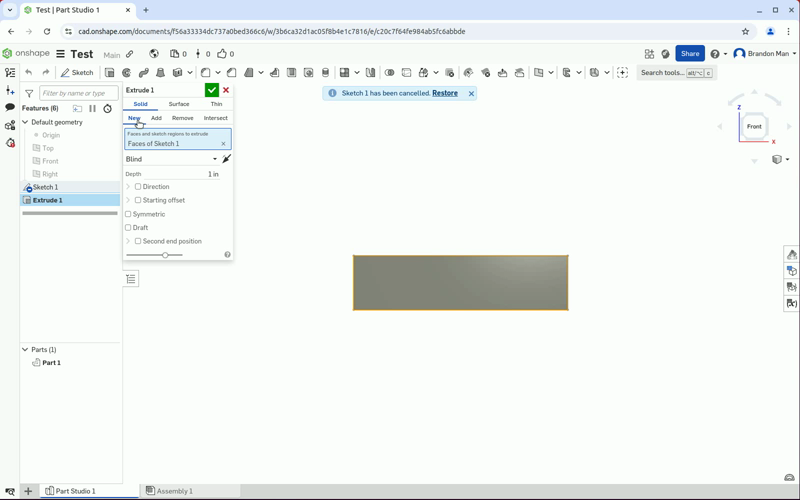
click(137, 120)
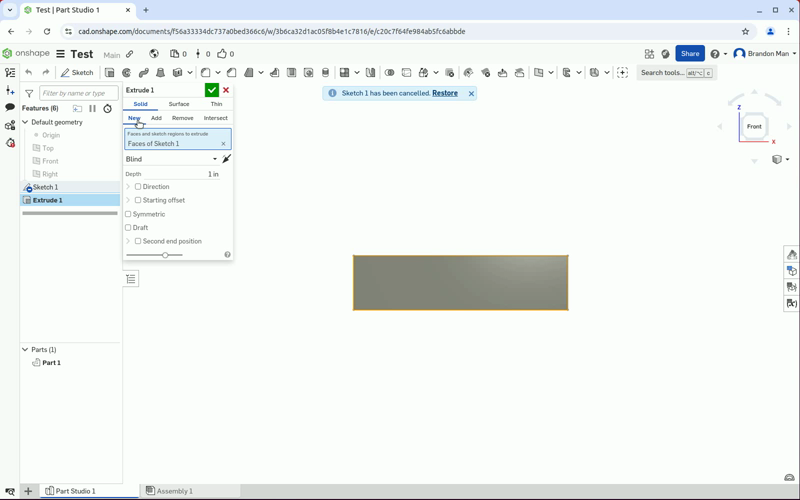
key(tab, 4)
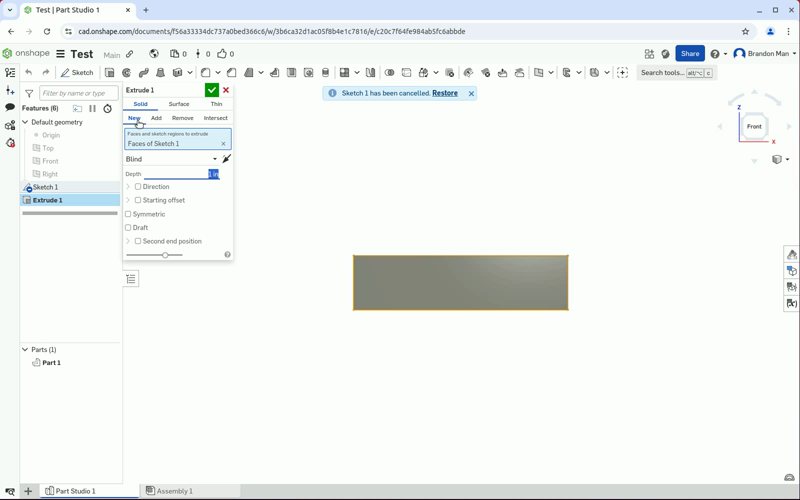
text(5.296)
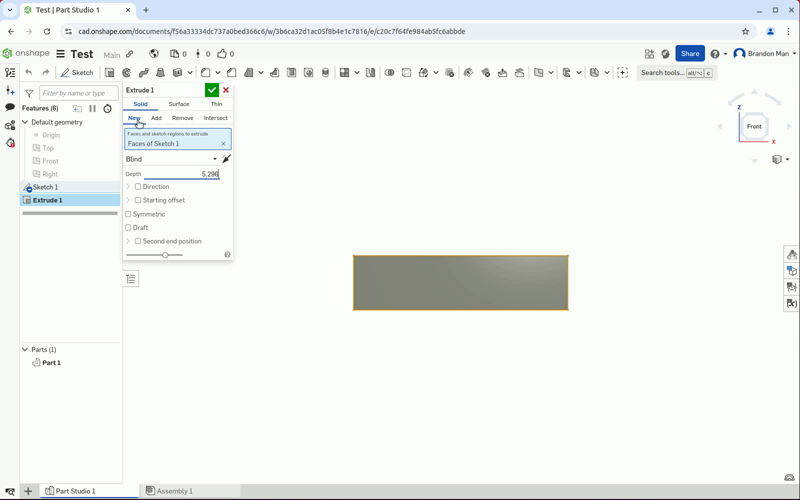
key(tab, 3)
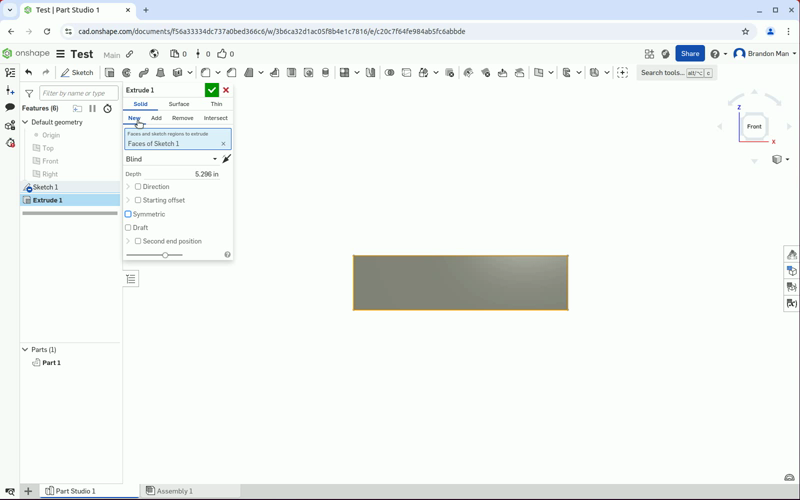
key(space)
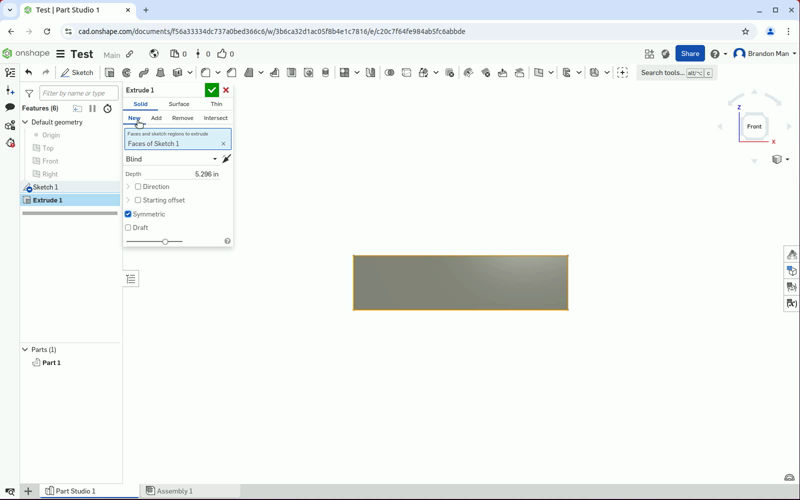
key(enter)
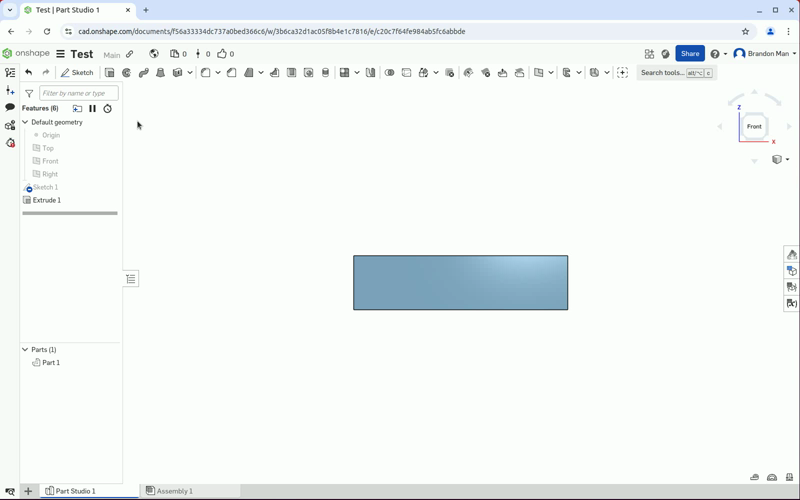
key(shift+h)
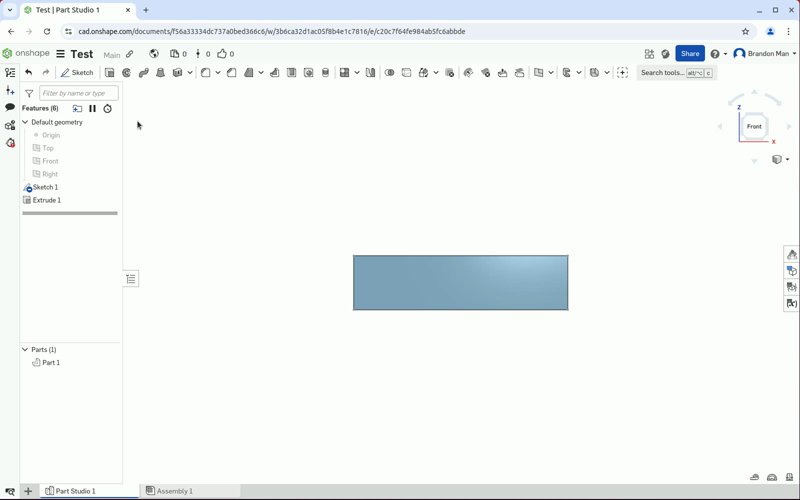
key(shift+h)
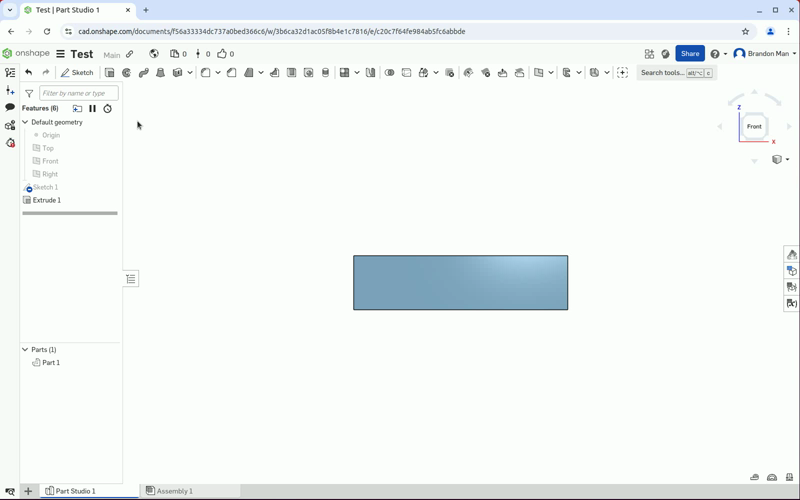
mouse_move(73, 189)
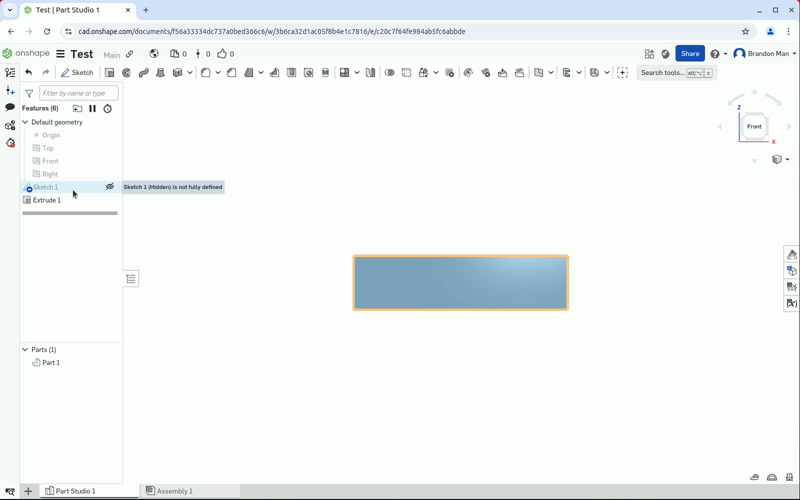
click(73, 189)
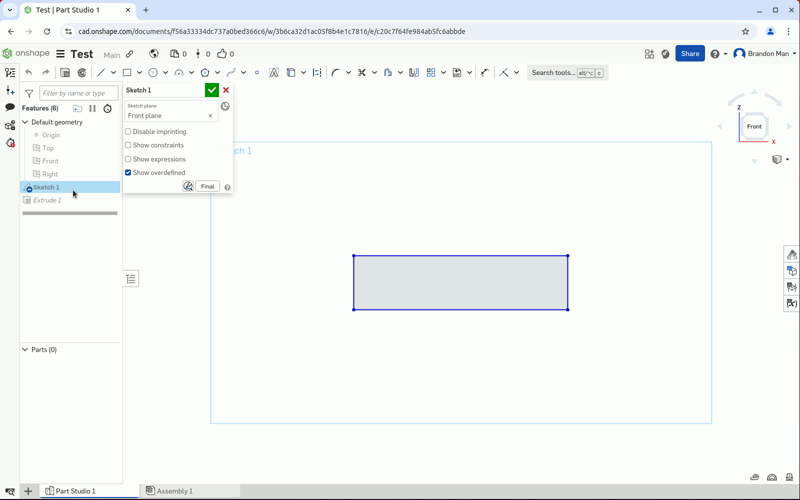
mouse_move(229, 92)
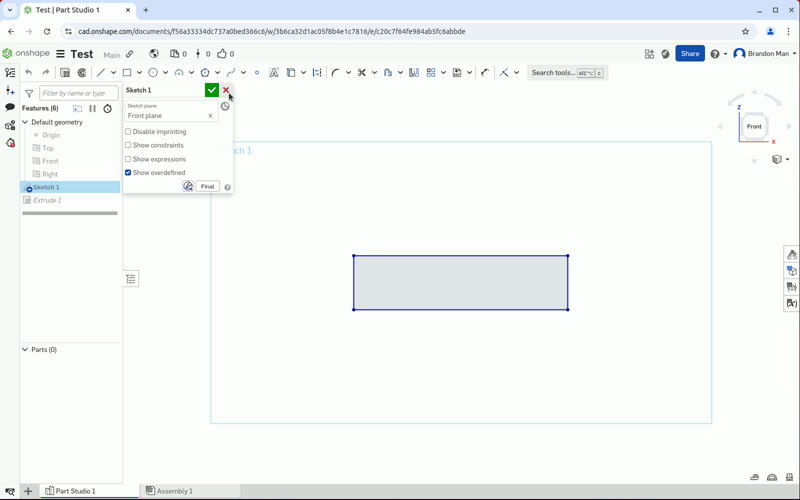
click(229, 92)
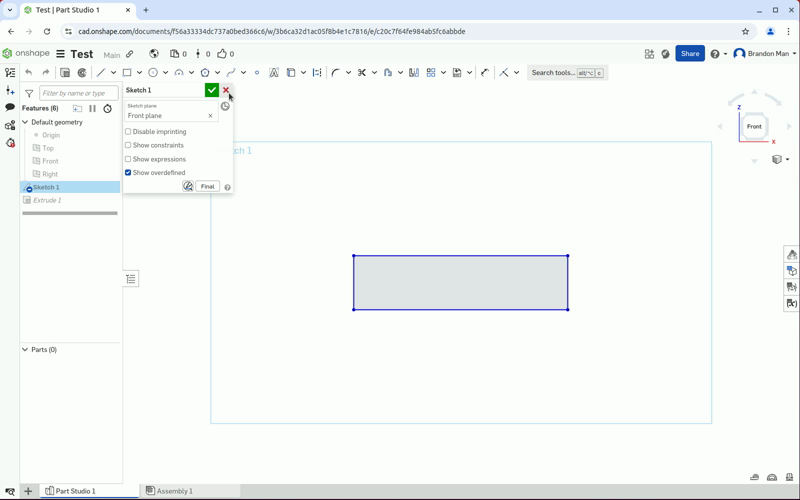
key(shift+s)
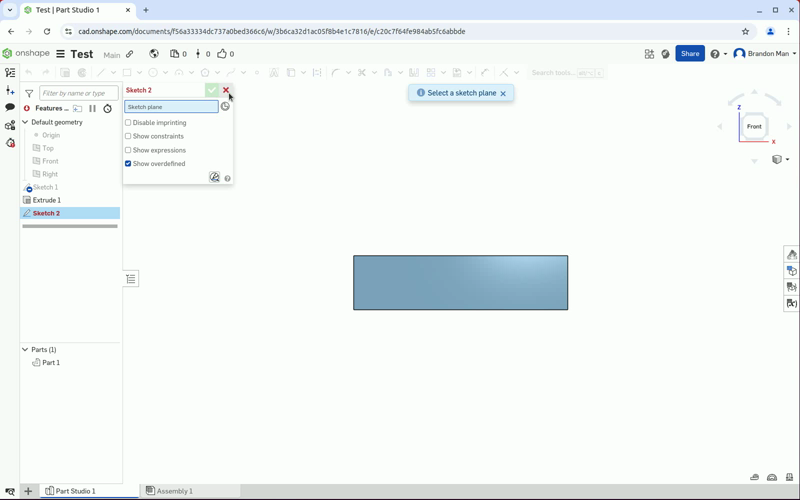
mouse_move(73, 163)
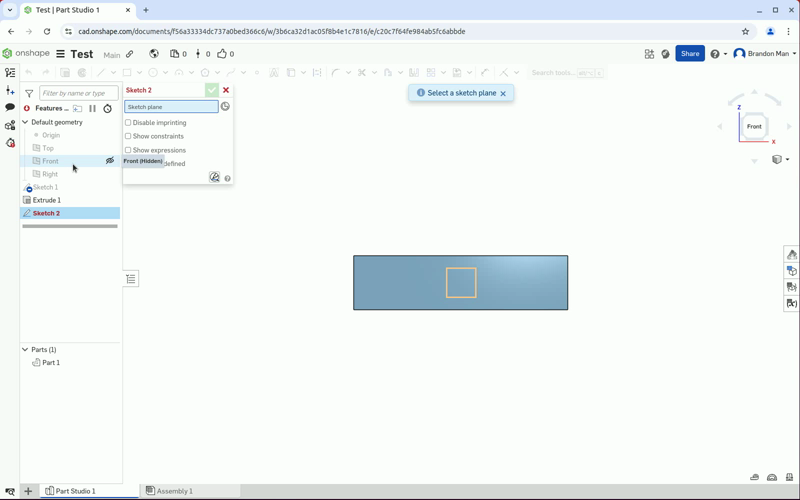
click(73, 163)
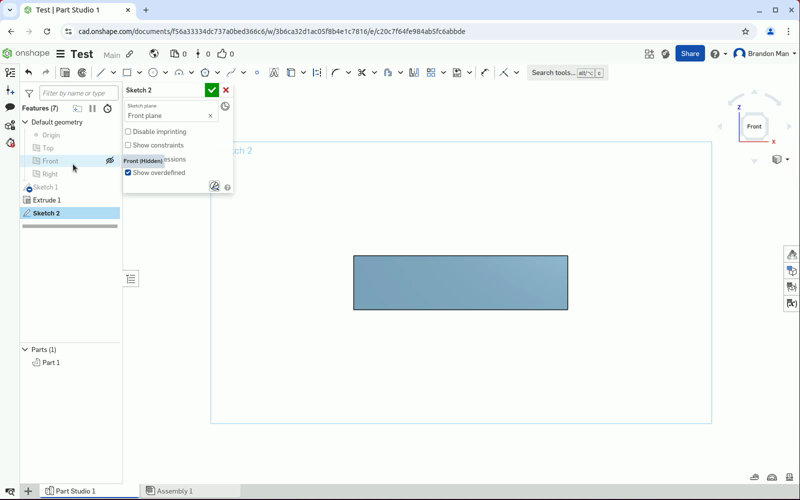
mouse_move(73, 352)
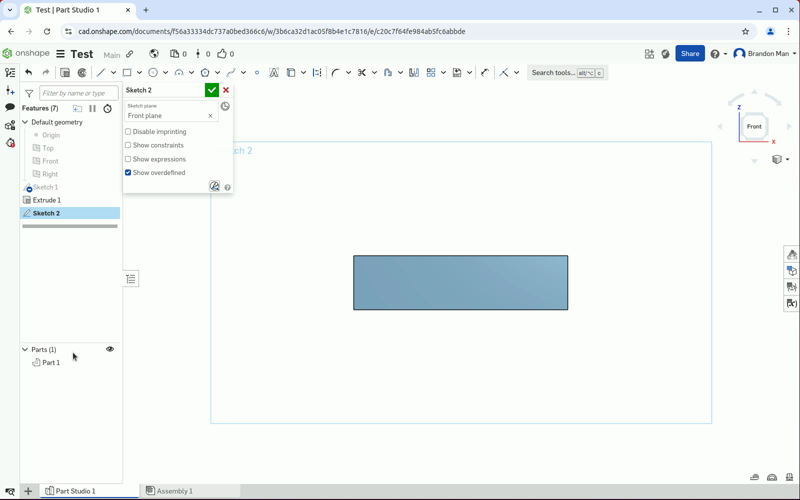
key(y)
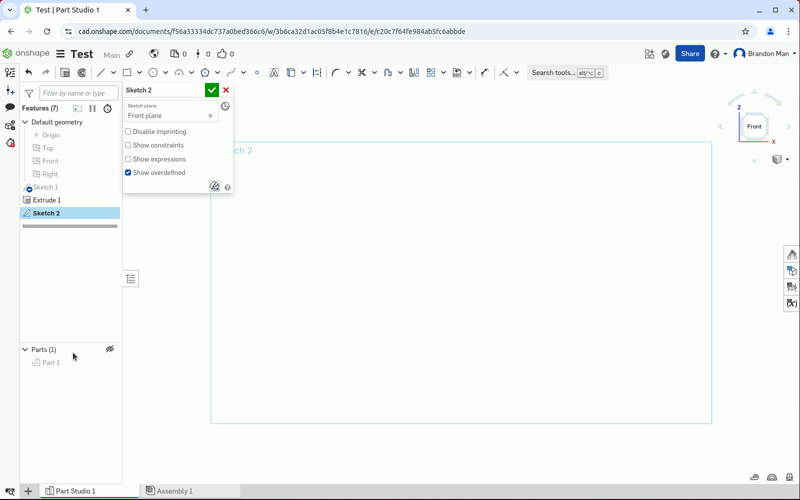
key(l)
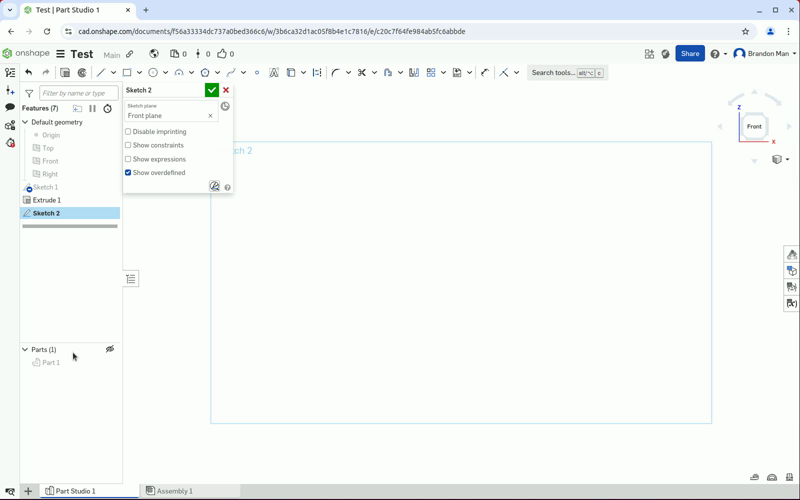
key_down(shift)
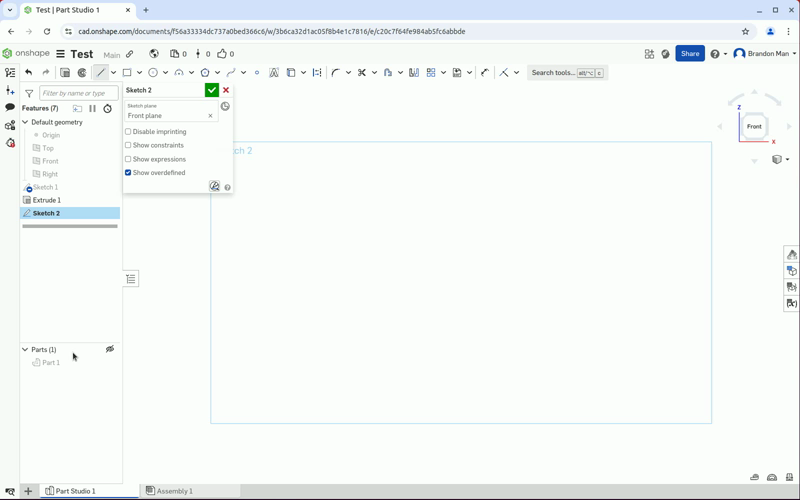
mouse_move(353, 309)
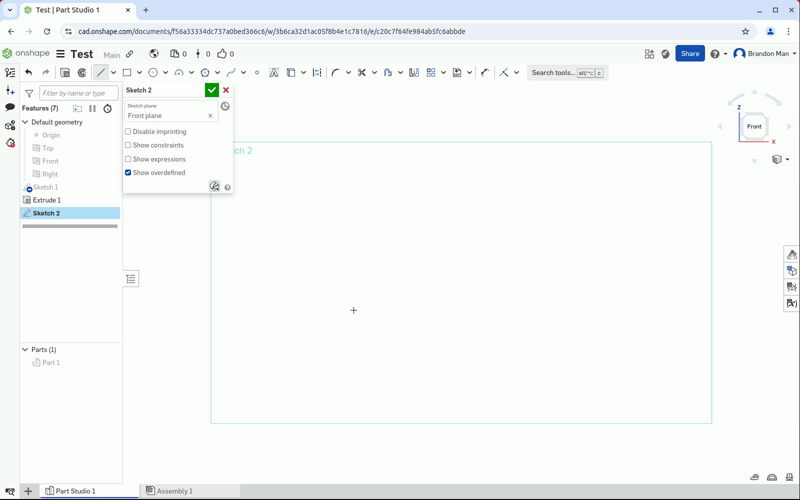
click(353, 309)
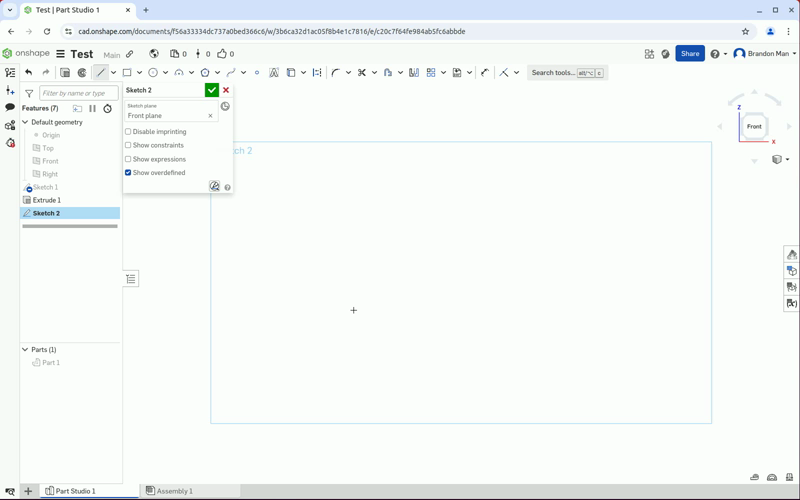
key_up(shift)
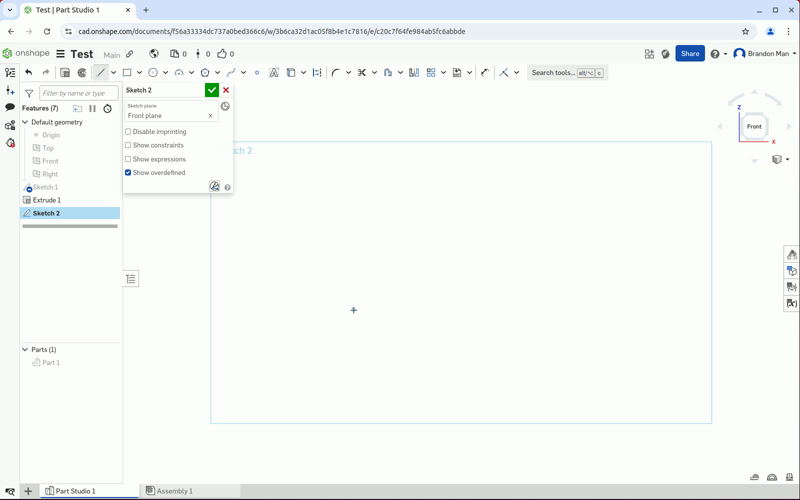
key_down(shift)
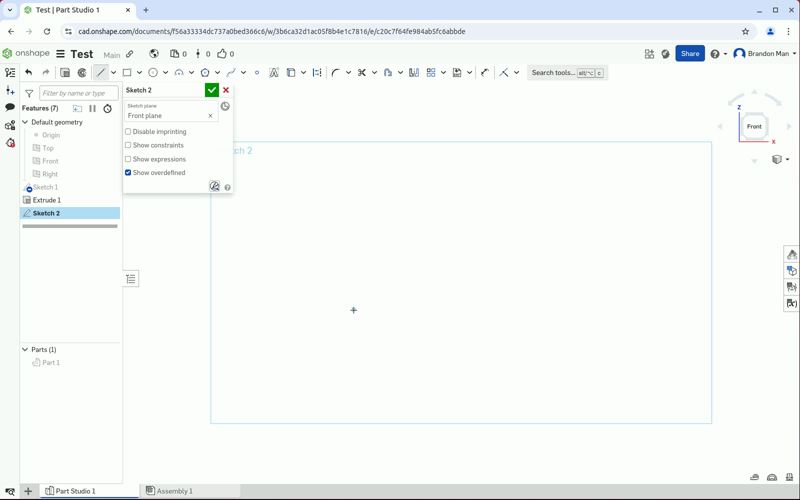
mouse_move(572, 309)
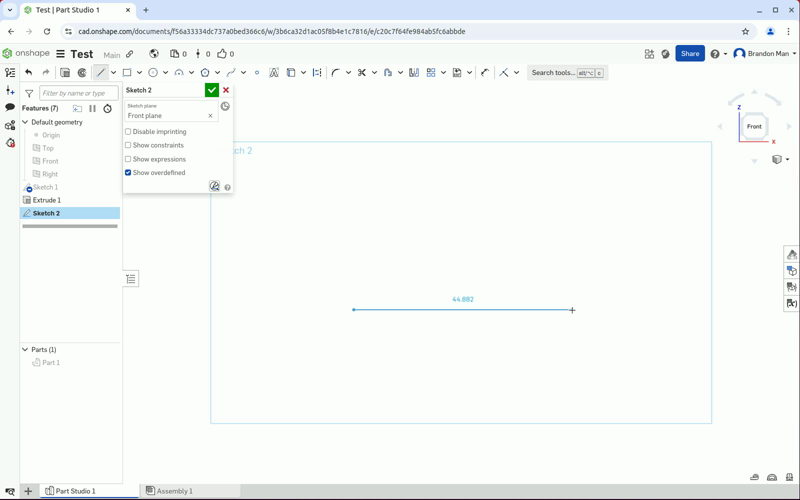
click(572, 309)
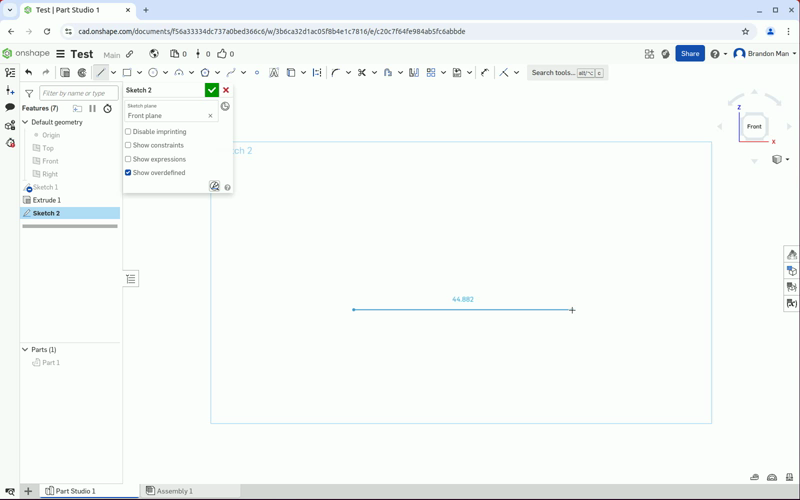
key_up(shift)
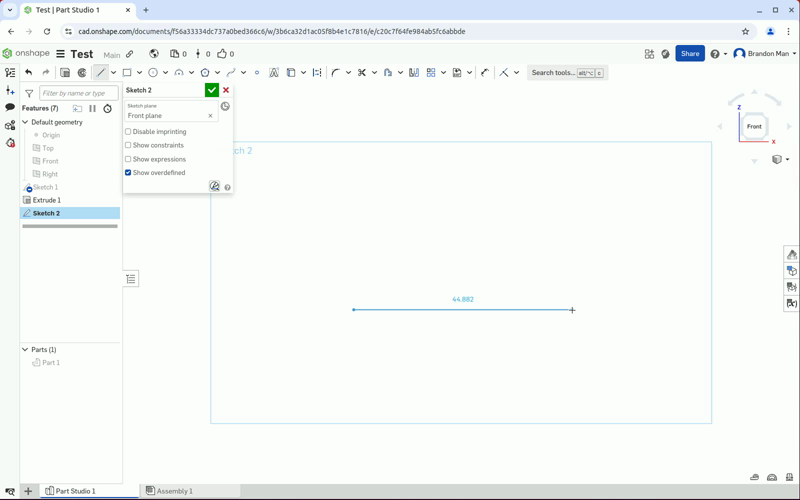
key_down(shift)
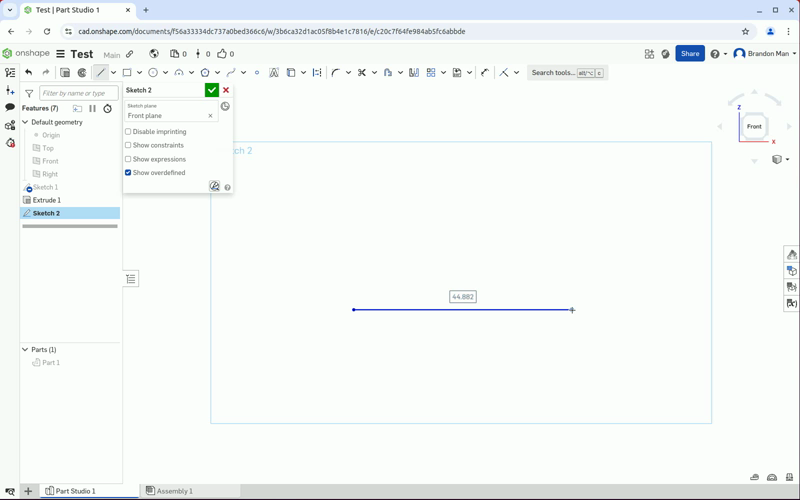
mouse_move(589, 309)
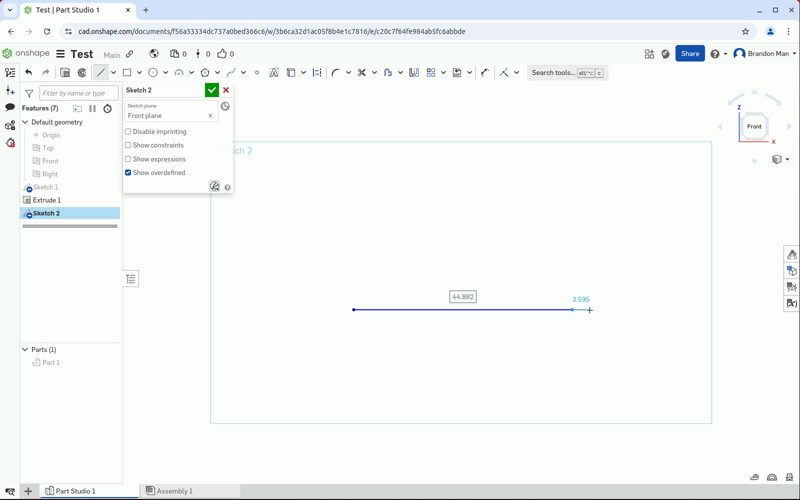
mouse_move(572, 252)
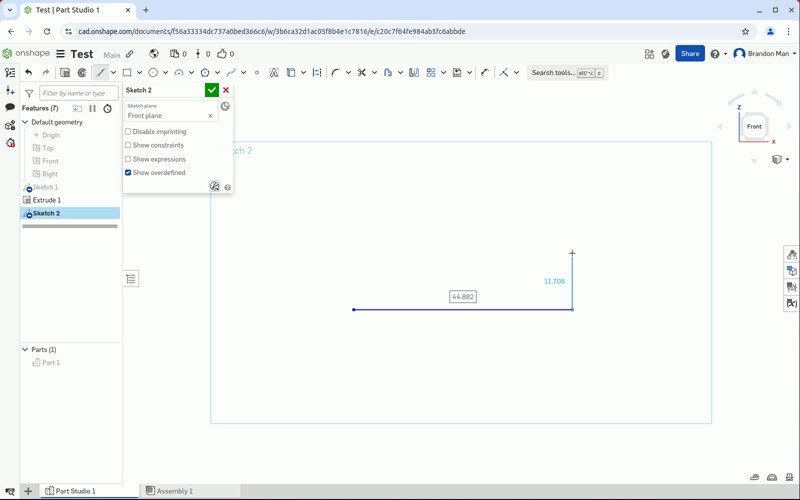
click(572, 252)
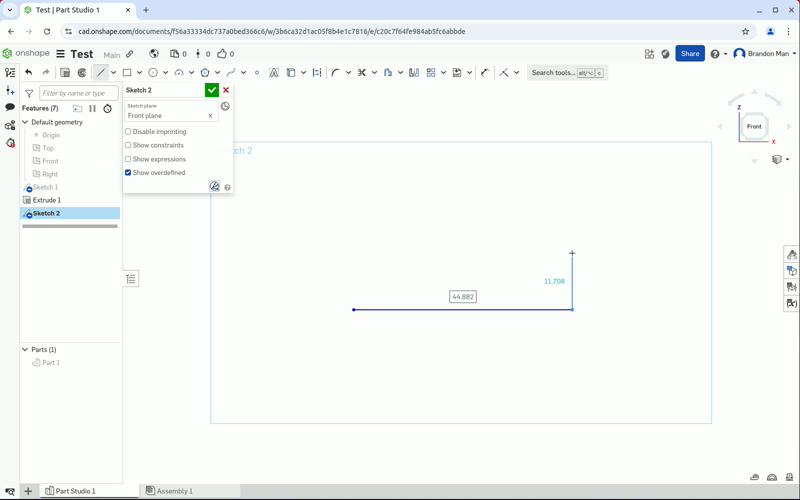
key_up(shift)
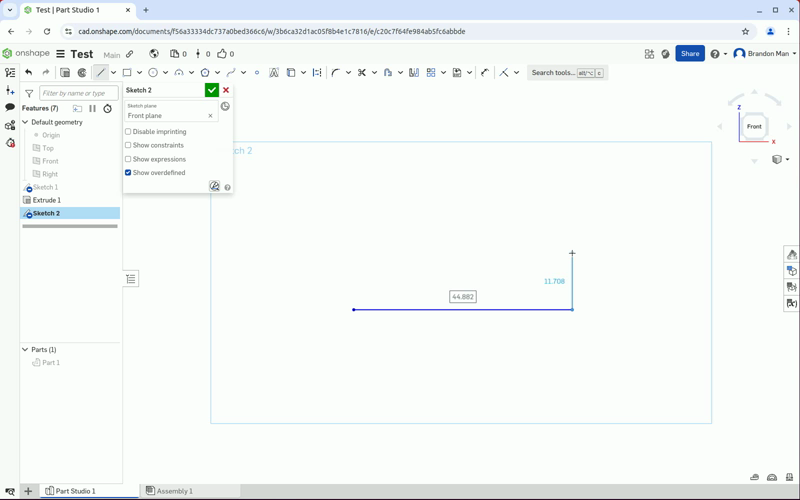
key_down(shift)
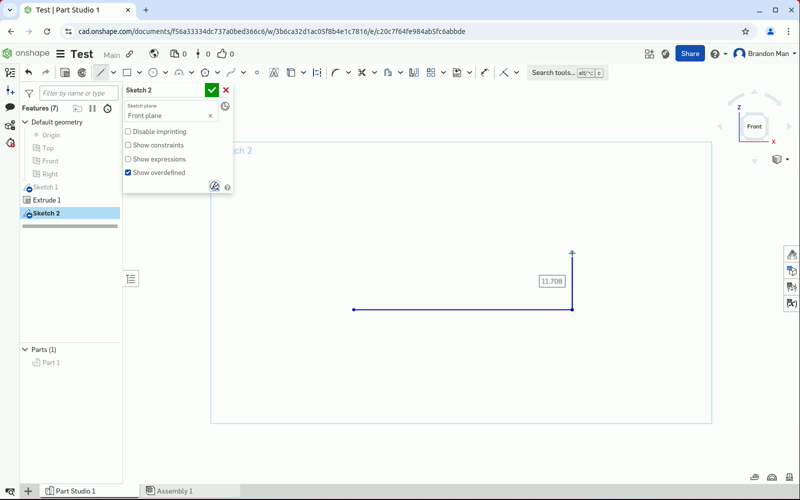
mouse_move(353, 252)
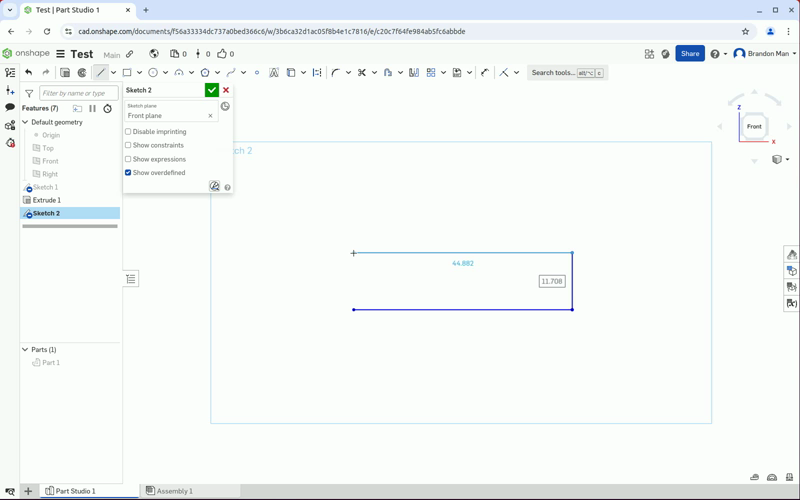
click(353, 252)
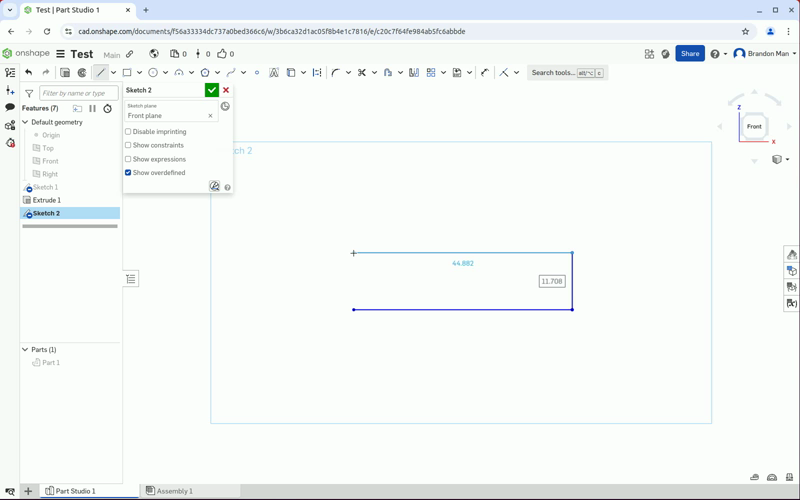
key_up(shift)
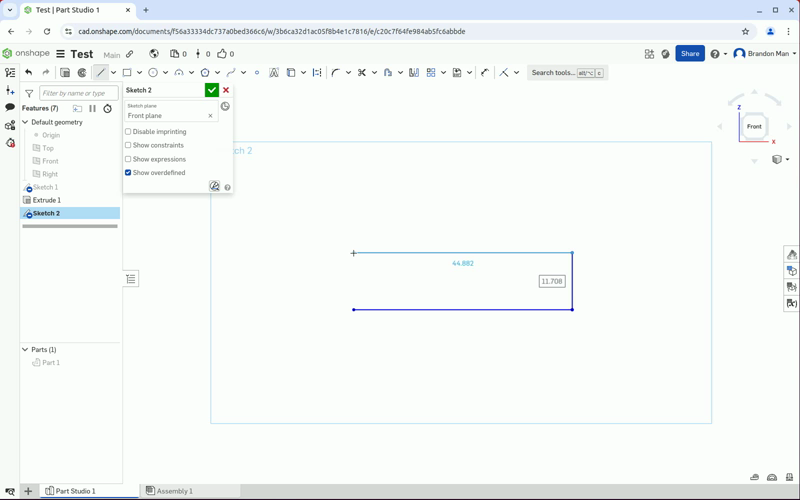
mouse_move(383, 252)
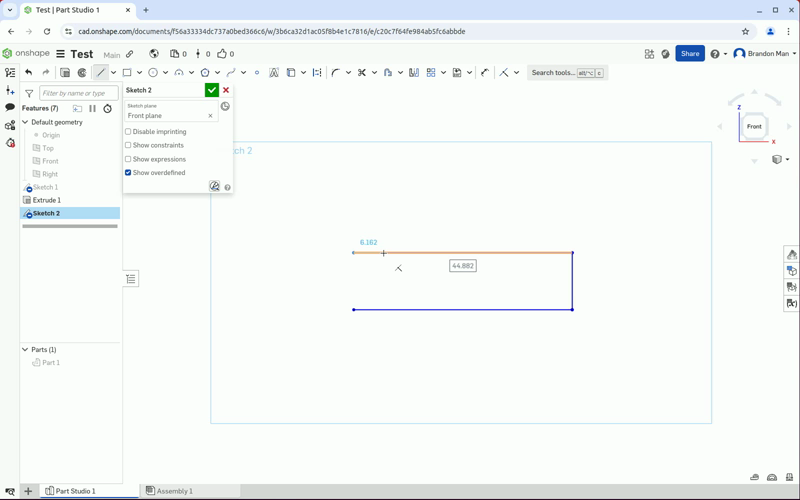
key_down(shift)
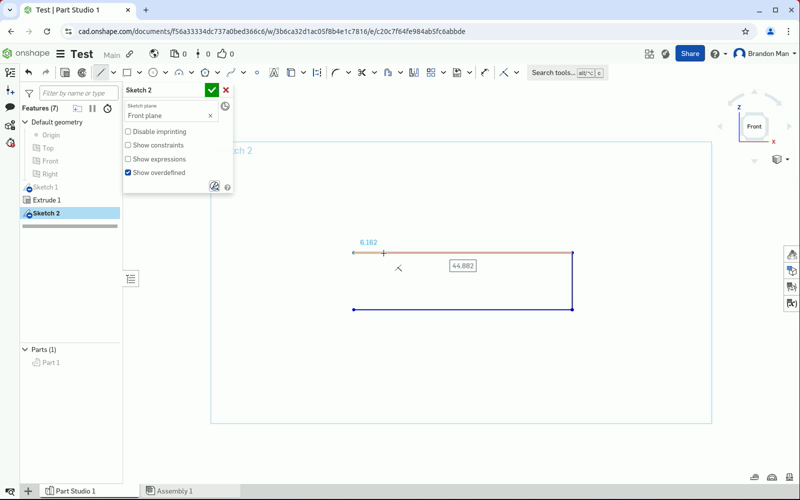
mouse_move(353, 309)
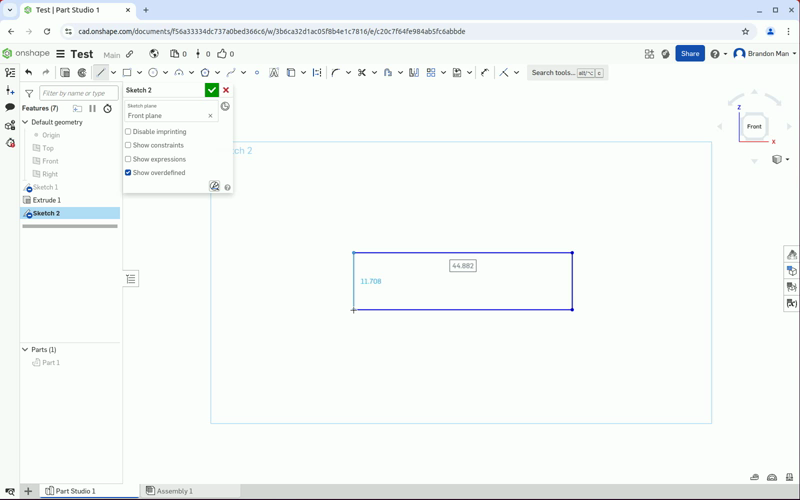
key_up(shift)
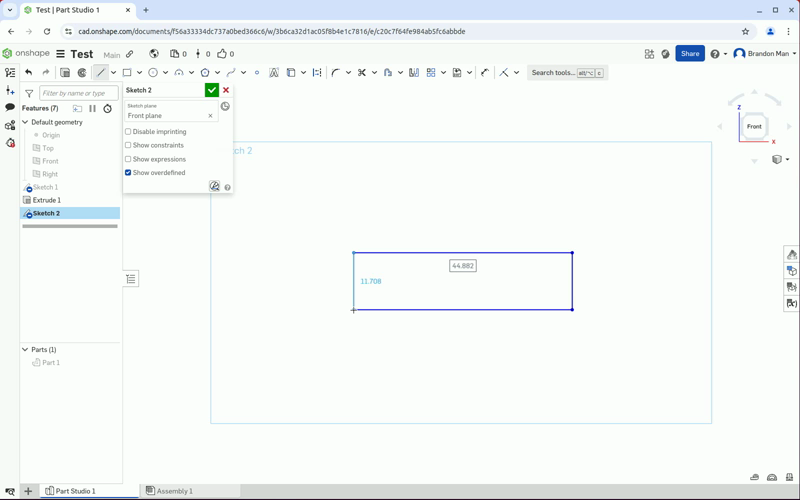
click(353, 309)
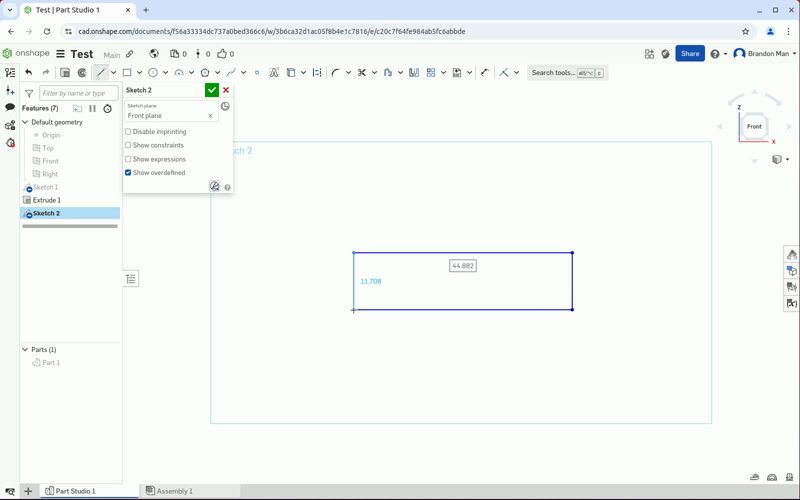
key(esc)
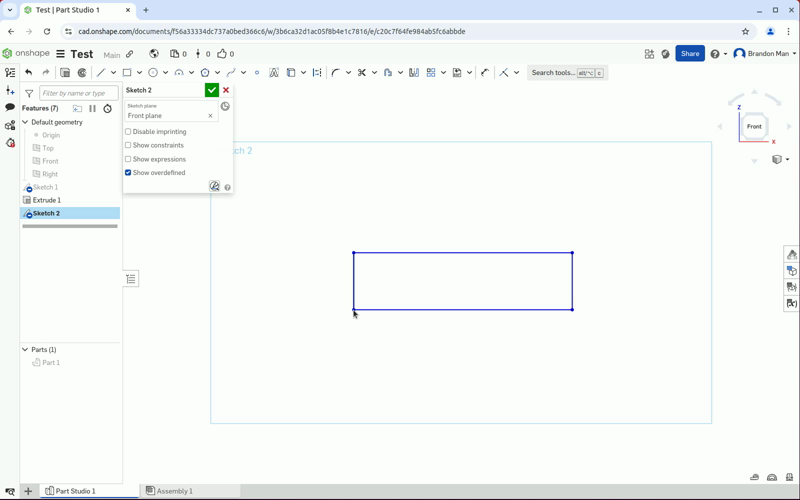
mouse_move(479, 283)
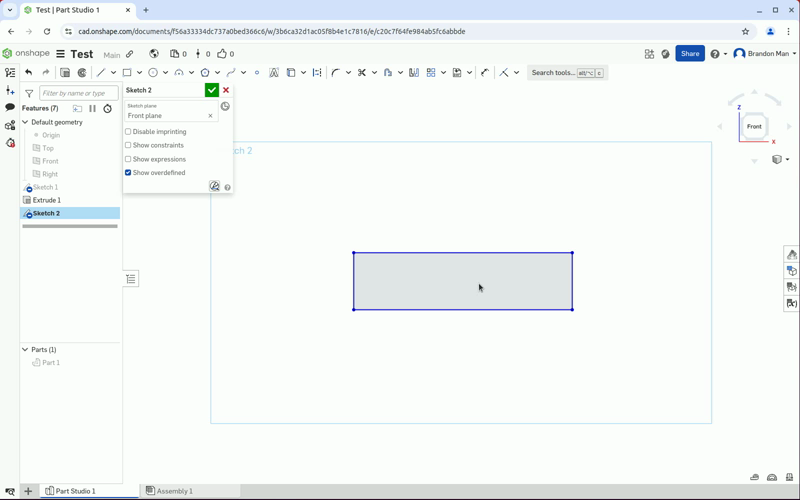
click(479, 283)
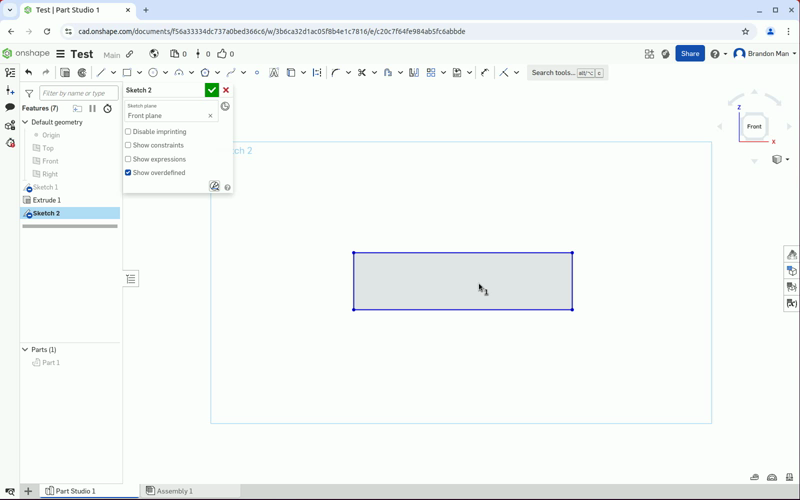
mouse_move(73, 352)
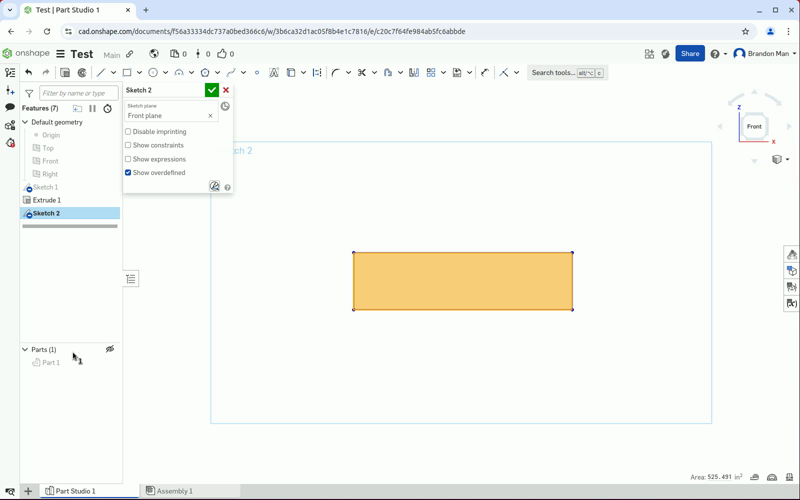
key(shift+y)
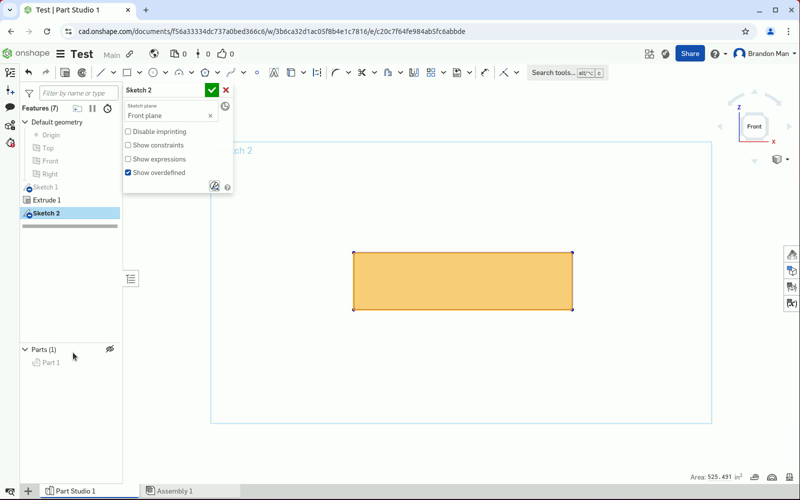
key(shift+e)
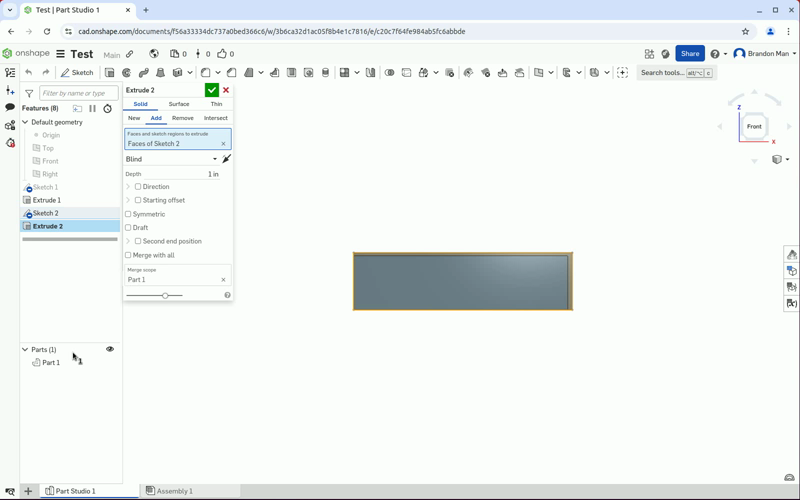
mouse_move(143, 106)
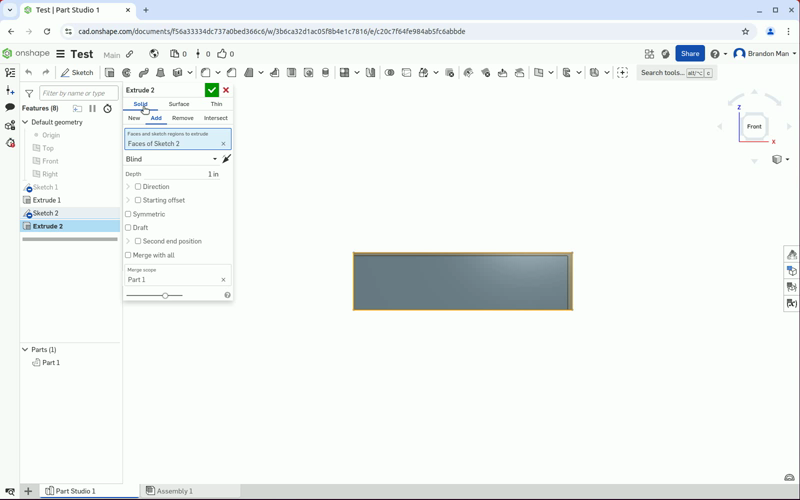
click(143, 106)
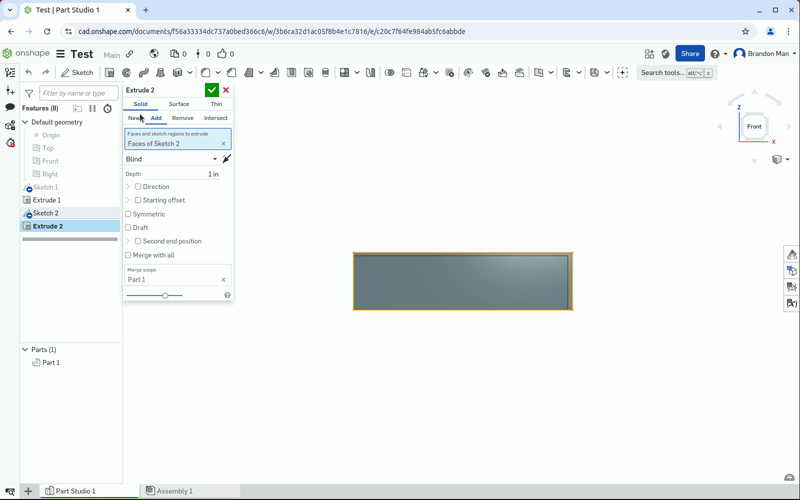
mouse_move(137, 120)
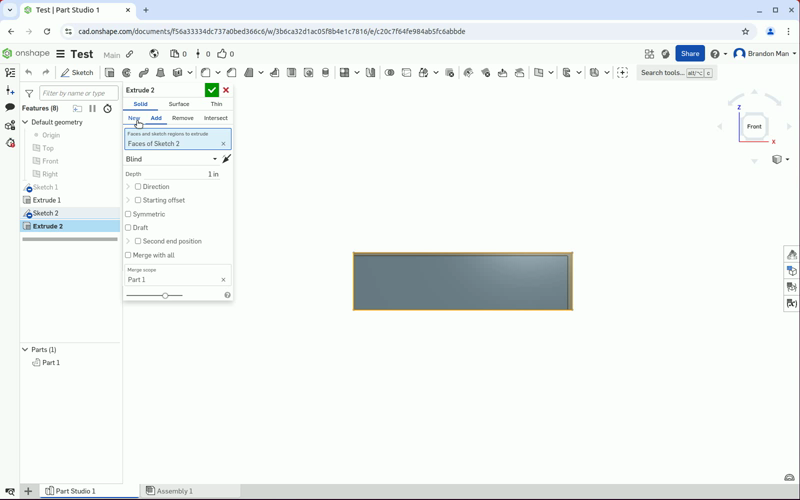
click(137, 120)
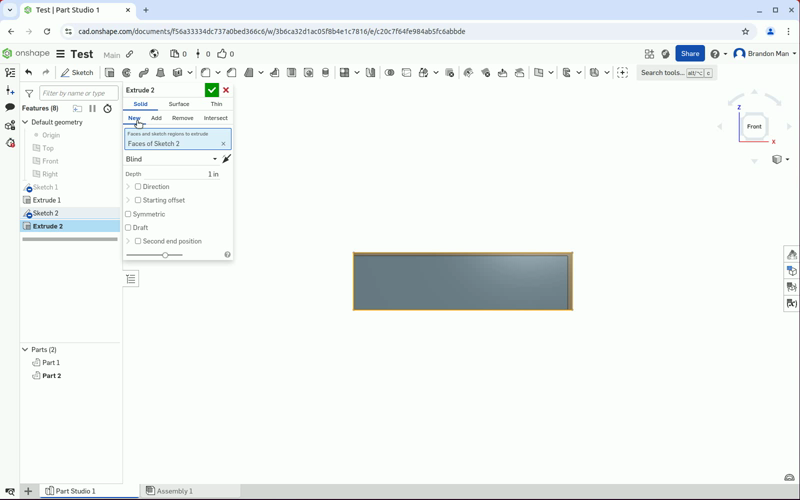
key(tab, 4)
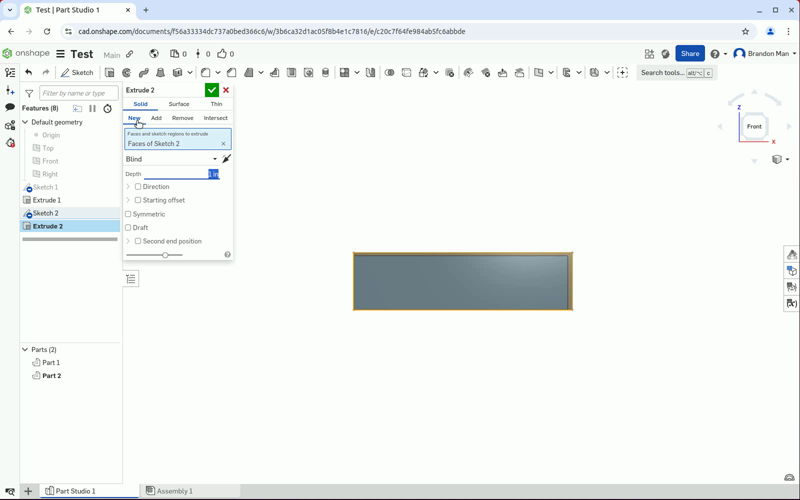
text(5.296)
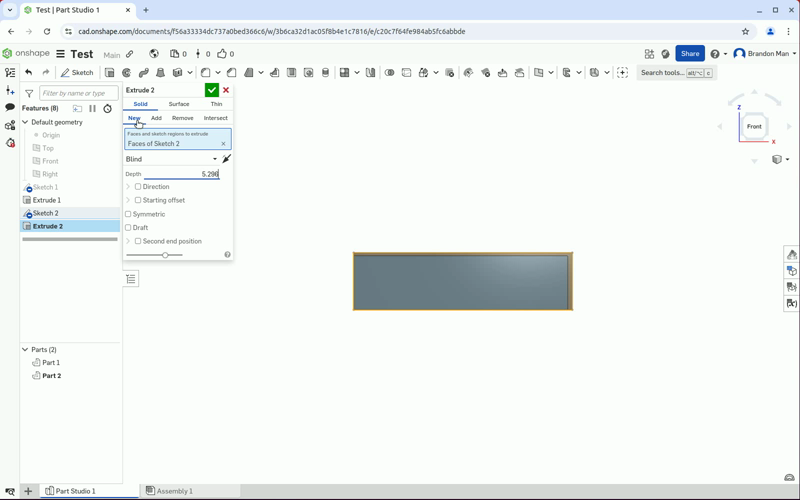
key(tab, 3)
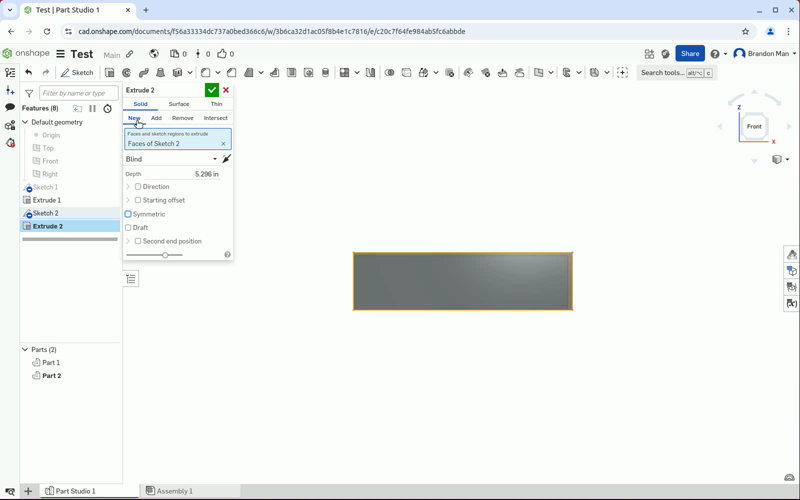
key(space)
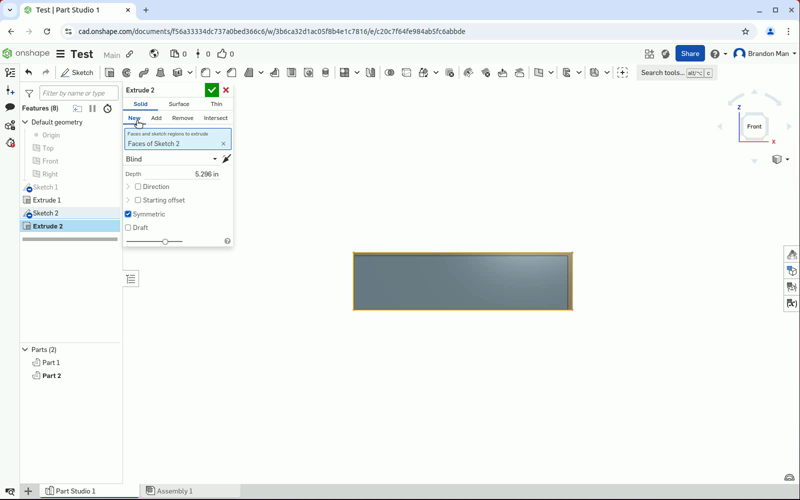
key(enter)
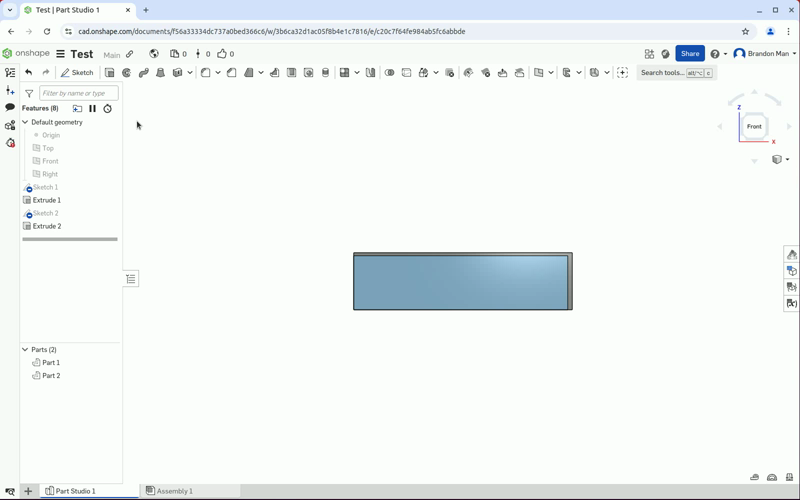
key(shift+h)
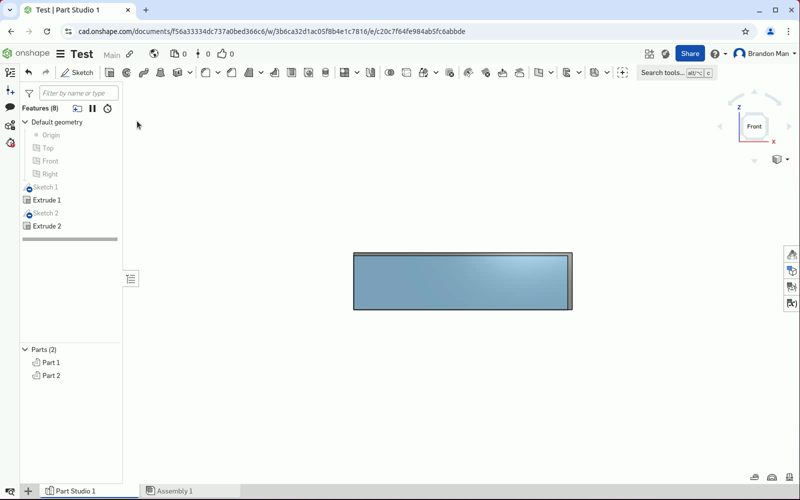
key(shift+h)
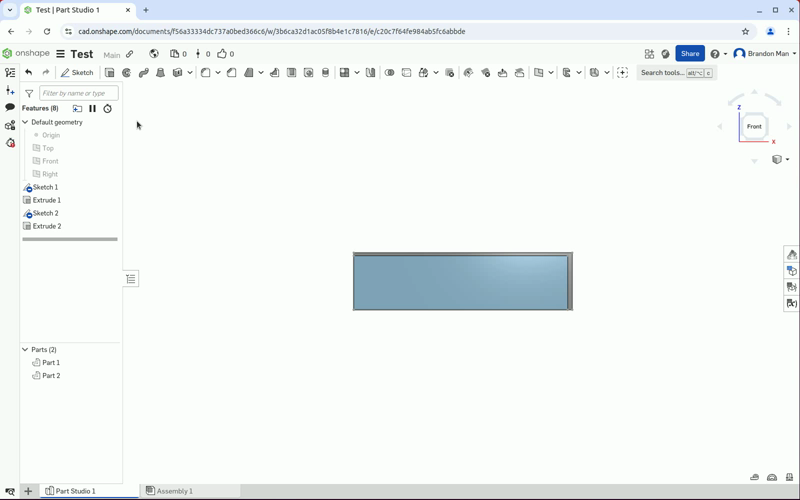
key(shift+7)
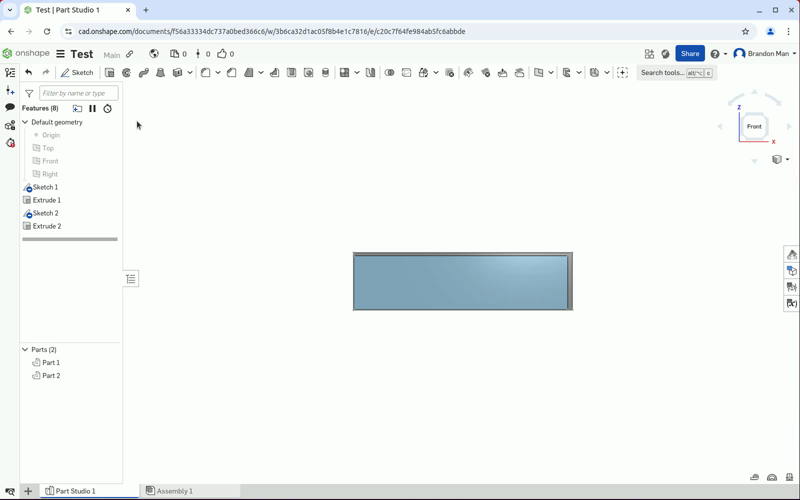
key(left, 2)
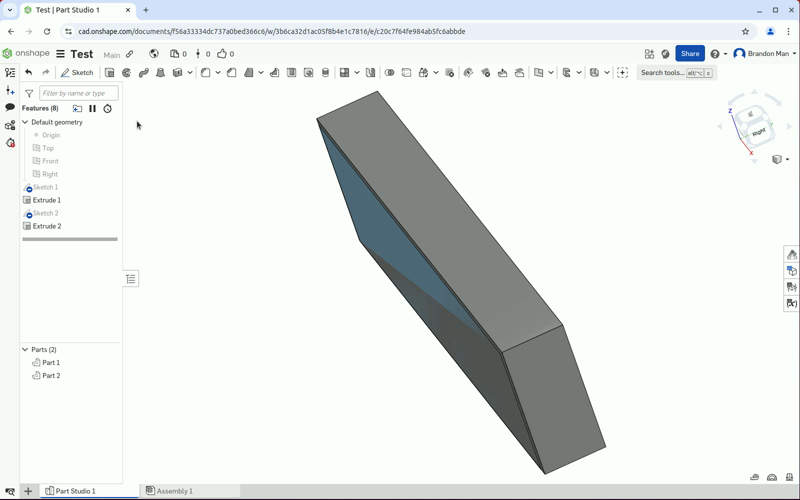
key(down, 2)
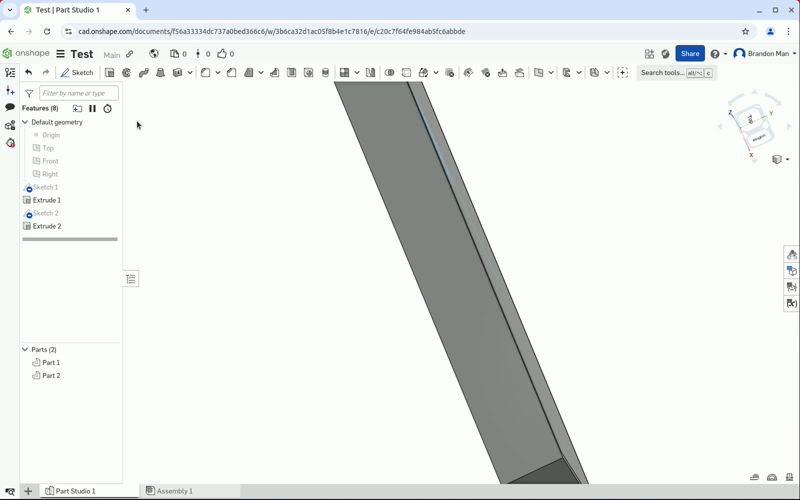
key(up, 2)
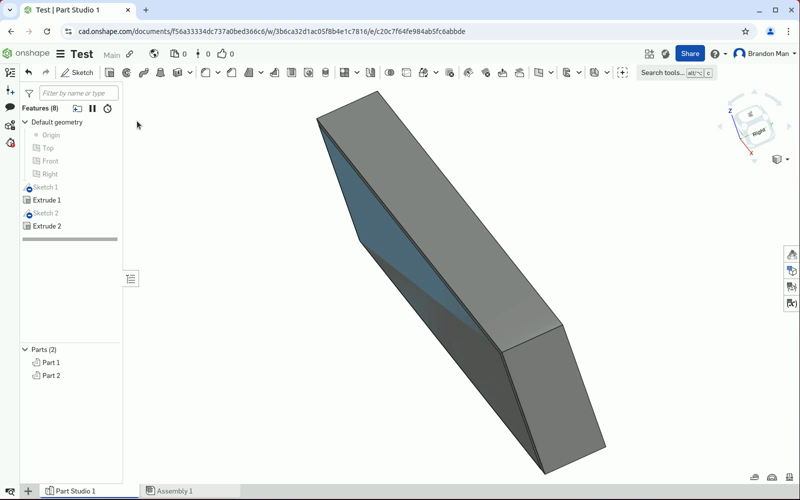
key(right, 2)
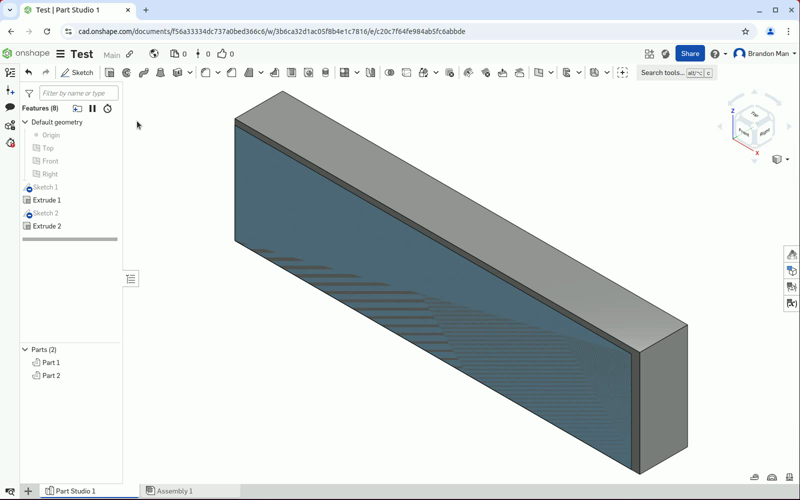
mouse_move(73, 189)
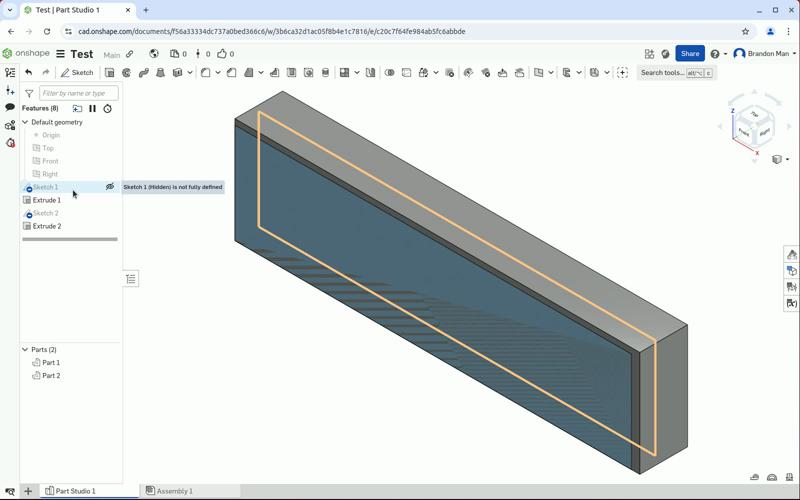
click(73, 189)